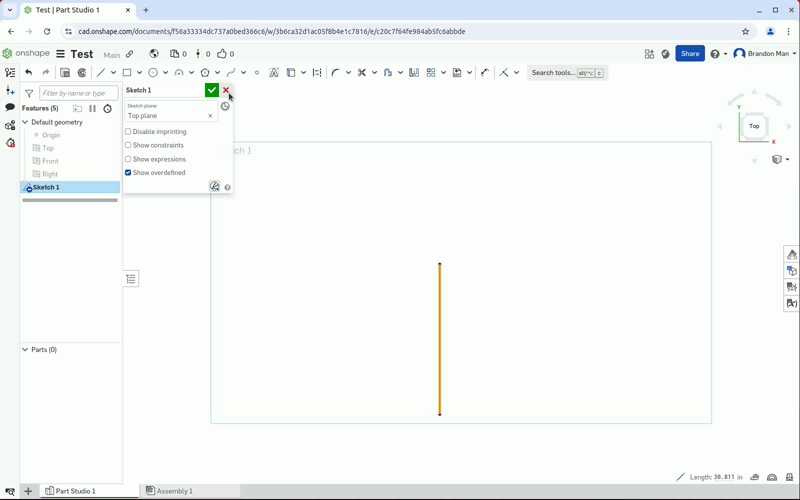
key(shift+h)
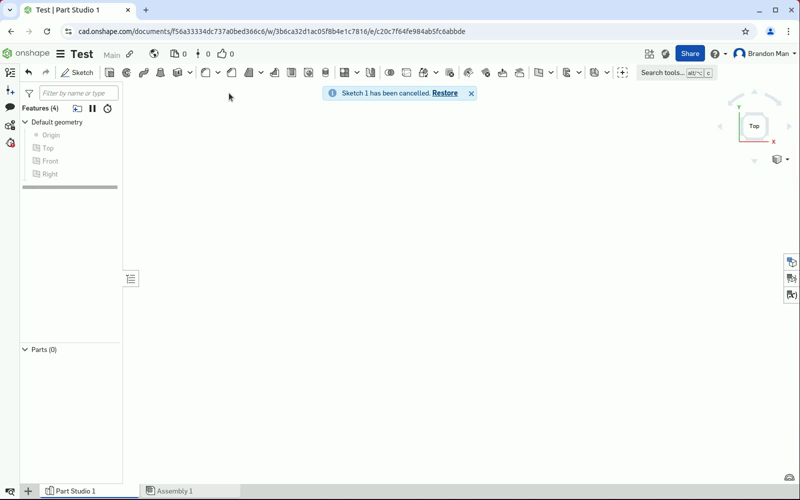
mouse_move(73, 352)
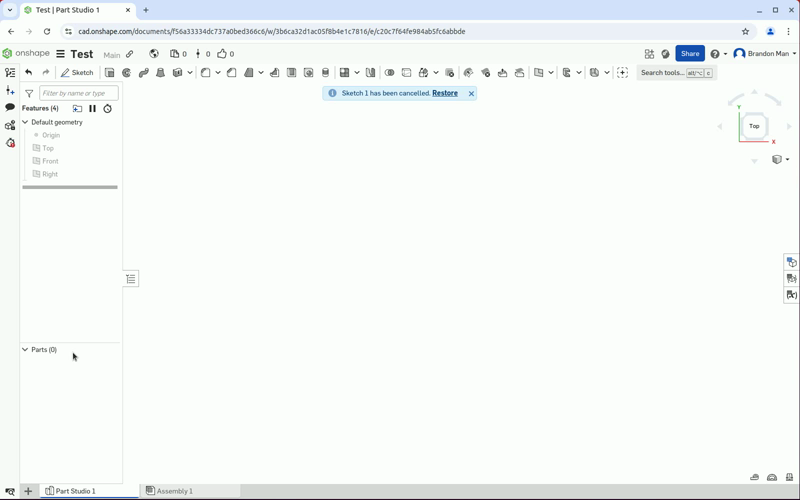
key(y)
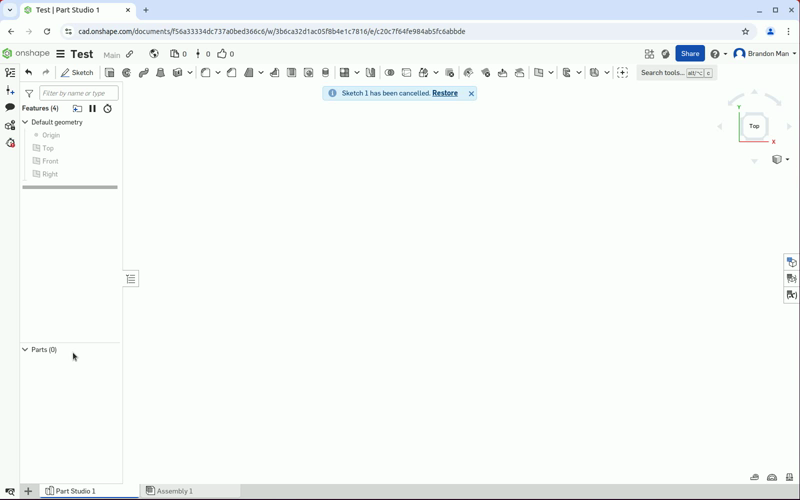
key(shift+p)
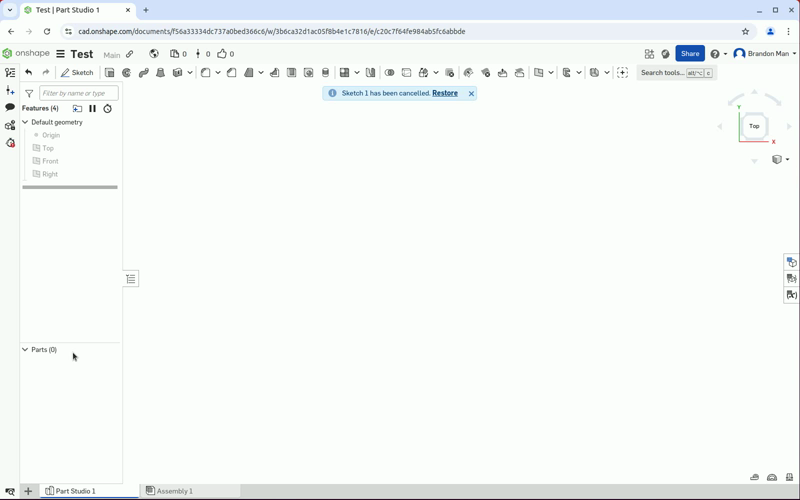
key(space)
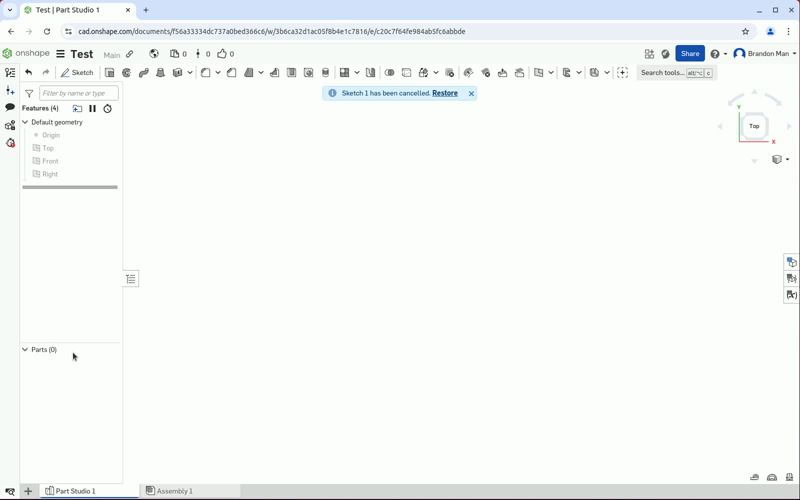
key_down(shift)
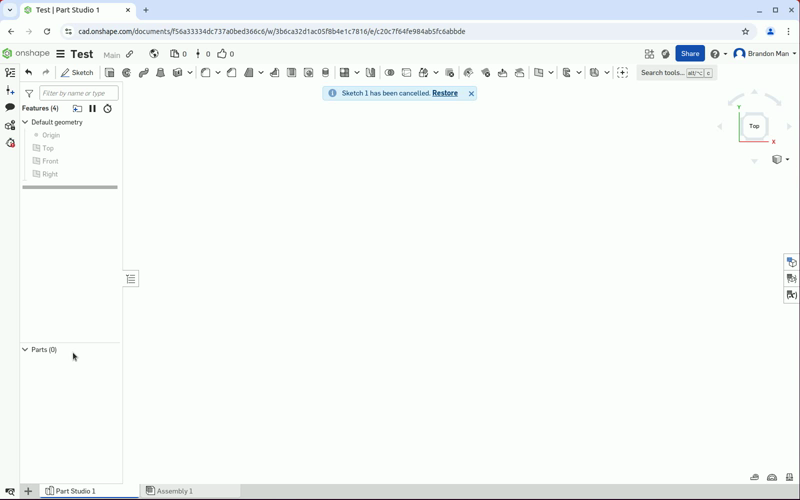
key(up)
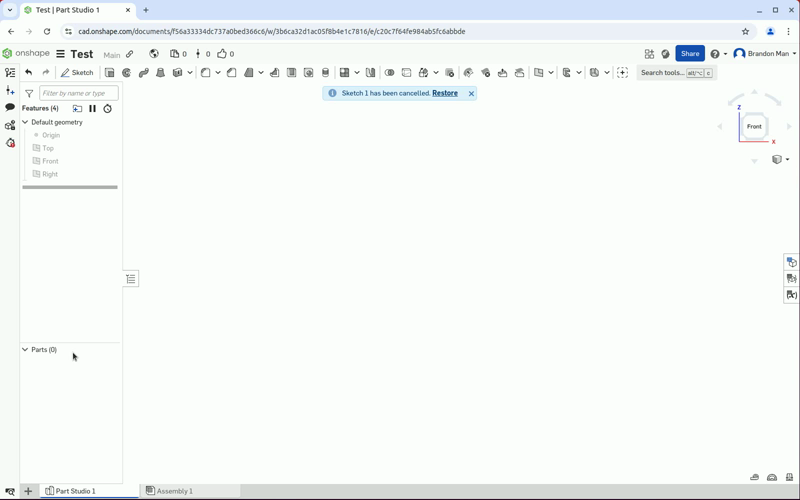
key_up(shift)
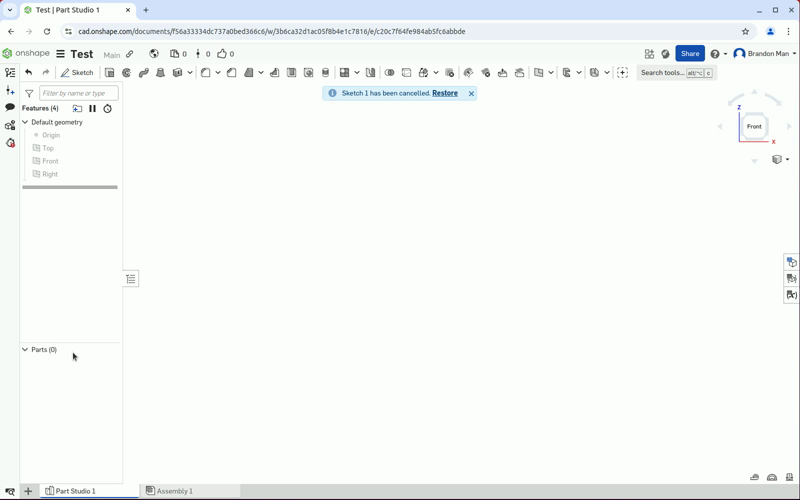
mouse_move(73, 352)
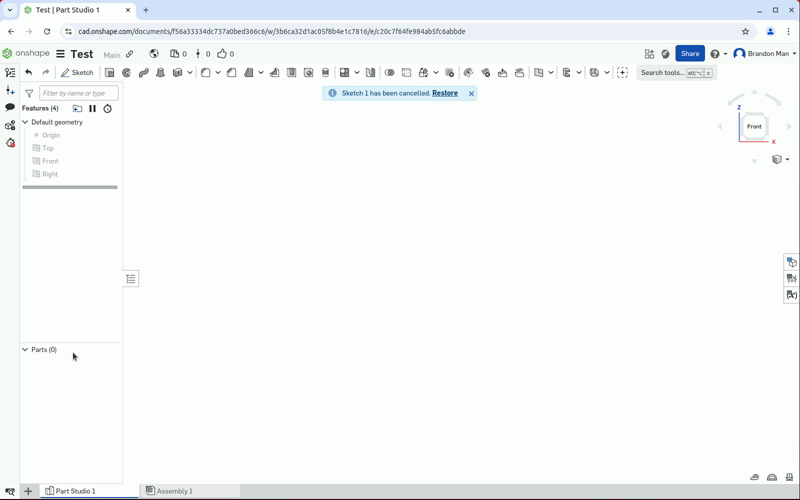
key(shift+y)
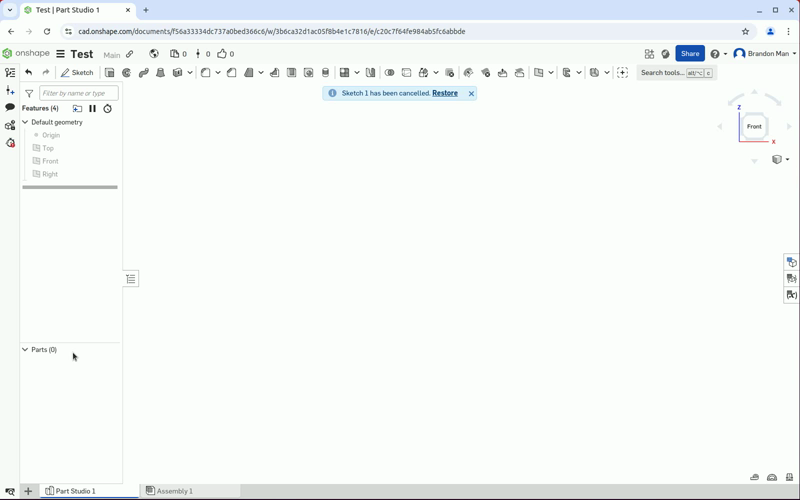
key(shift+s)
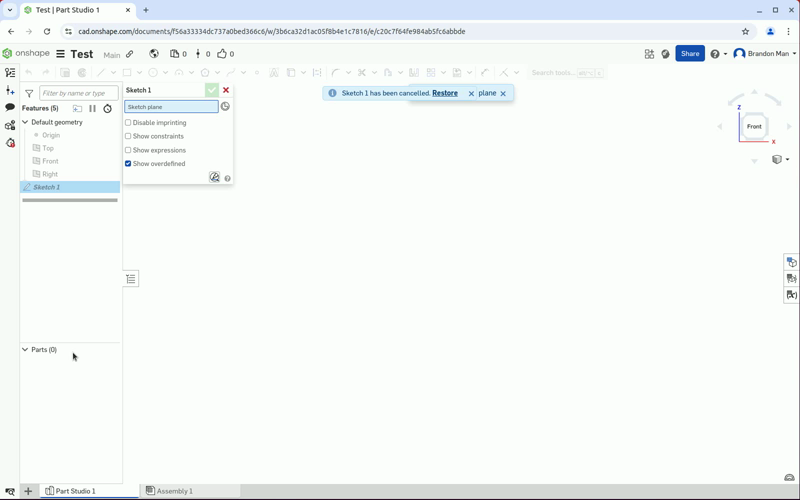
mouse_move(73, 163)
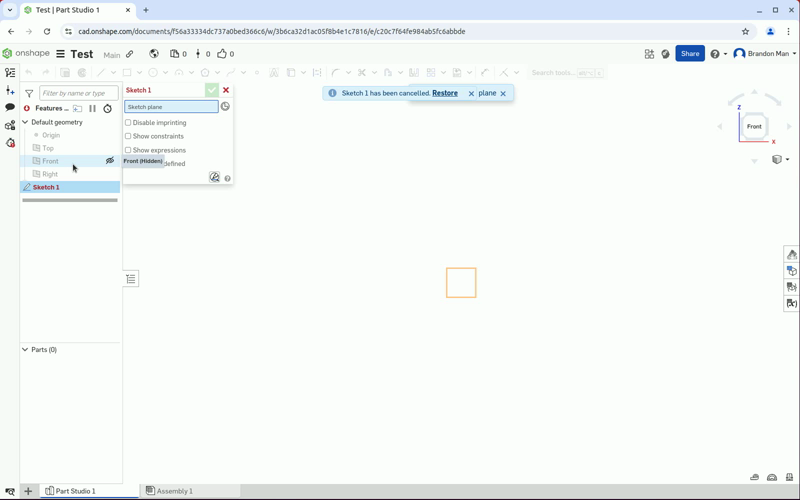
click(73, 163)
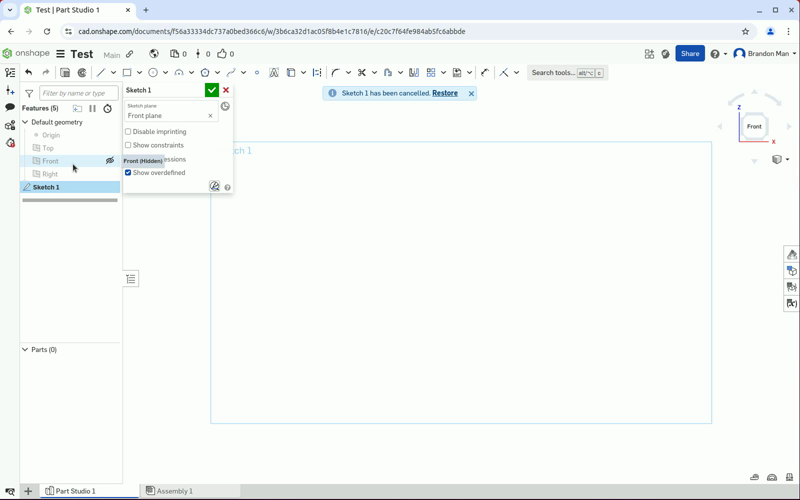
mouse_move(73, 352)
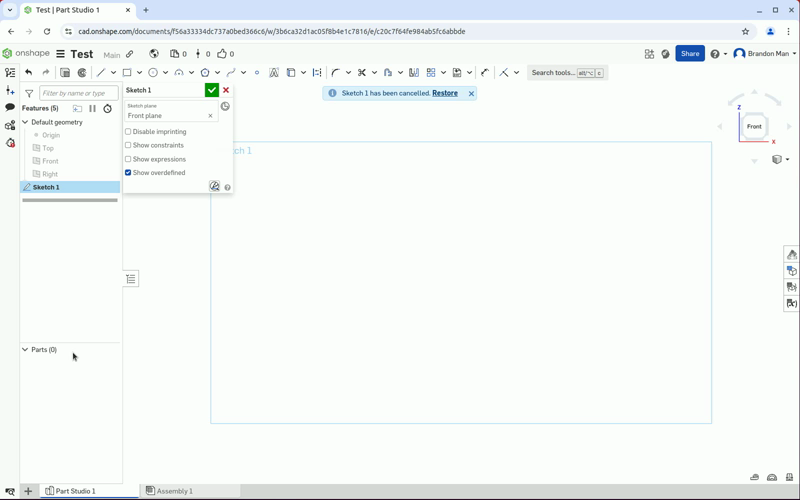
key(y)
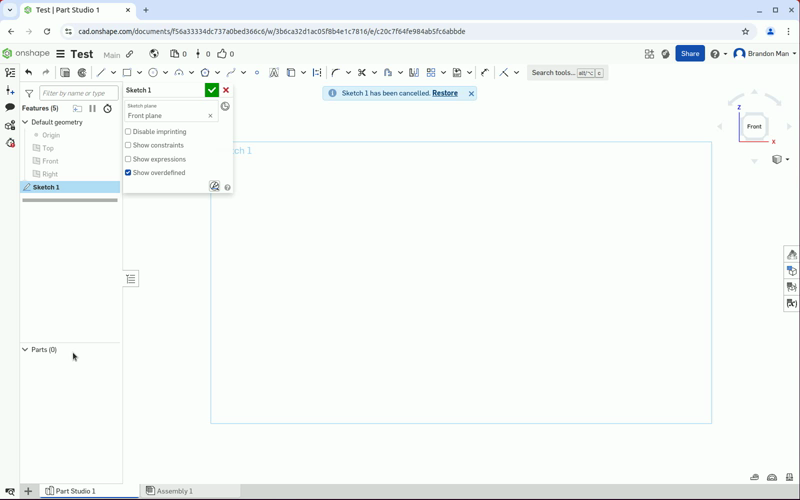
key(l)
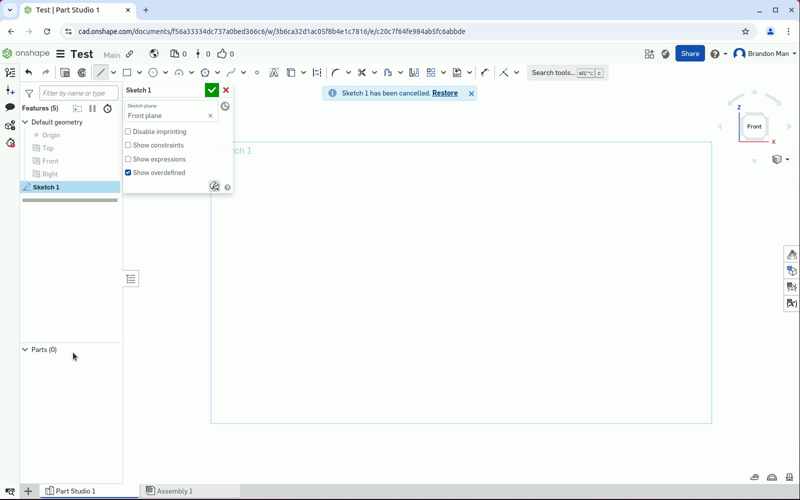
key_down(shift)
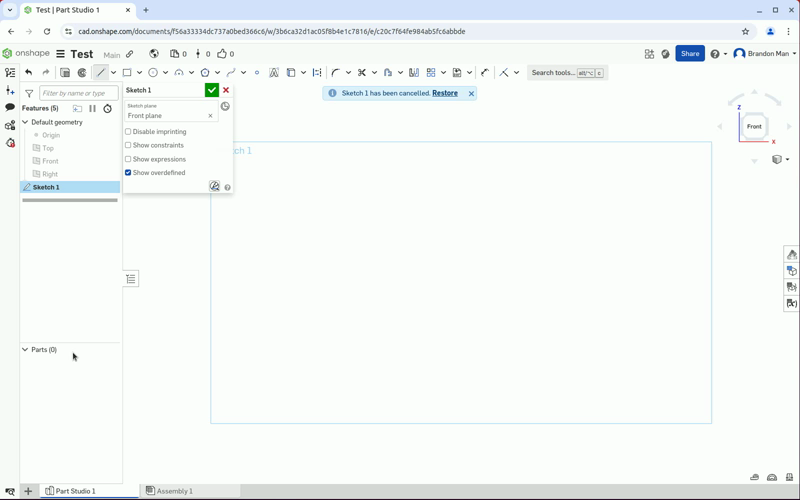
mouse_move(460, 282)
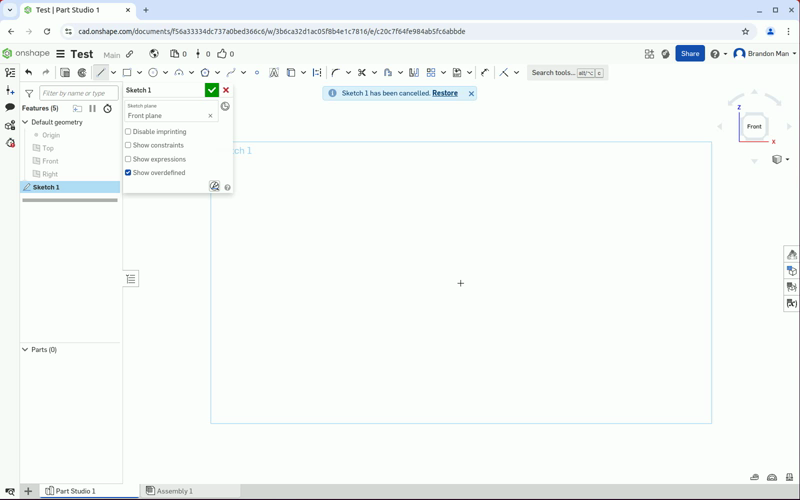
click(460, 282)
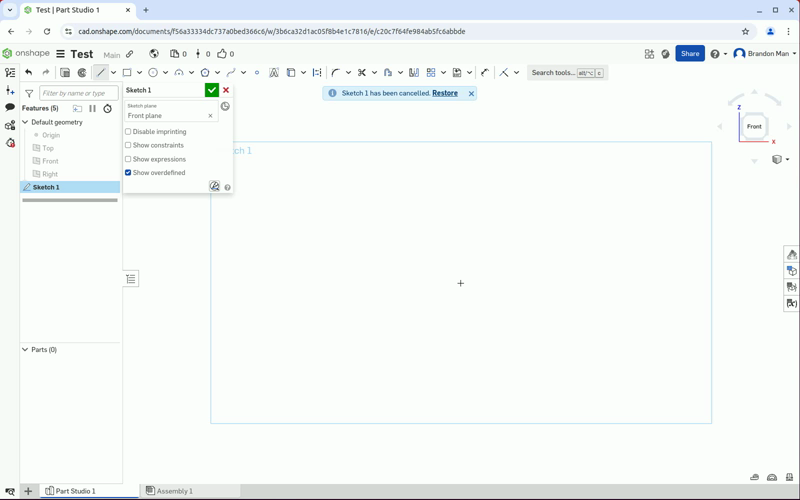
key_up(shift)
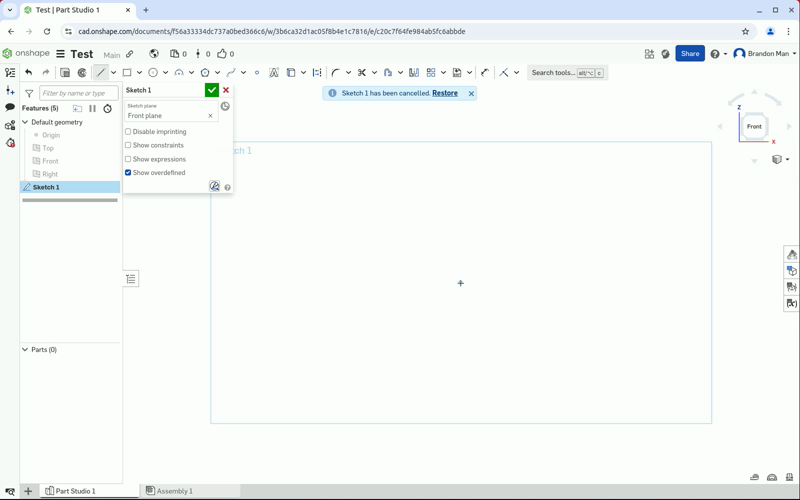
key_down(shift)
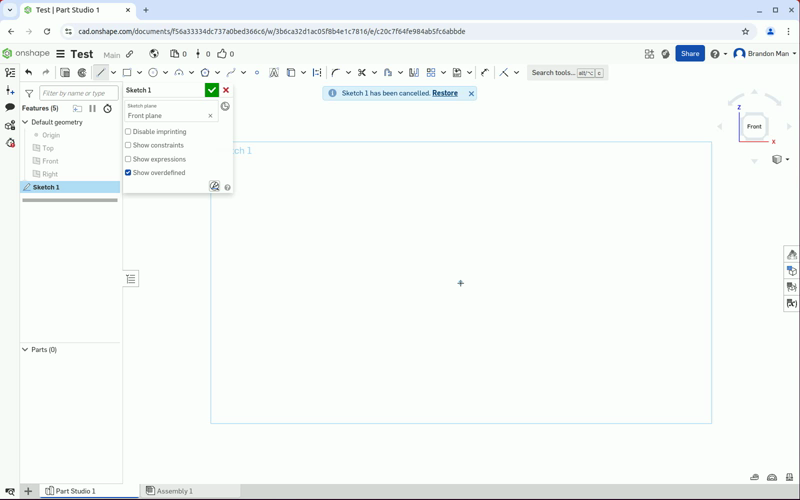
mouse_move(573, 282)
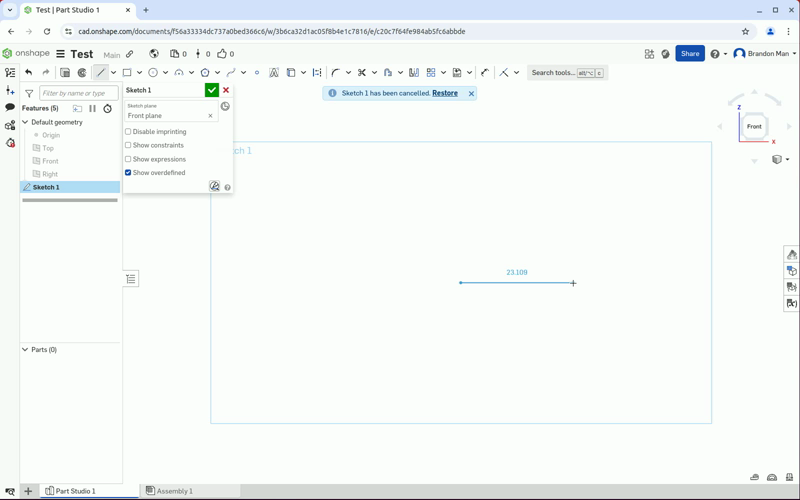
click(573, 282)
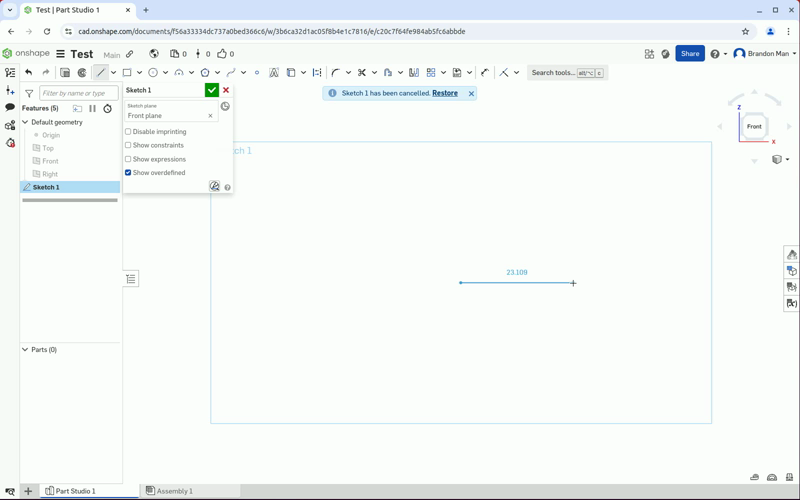
key_up(shift)
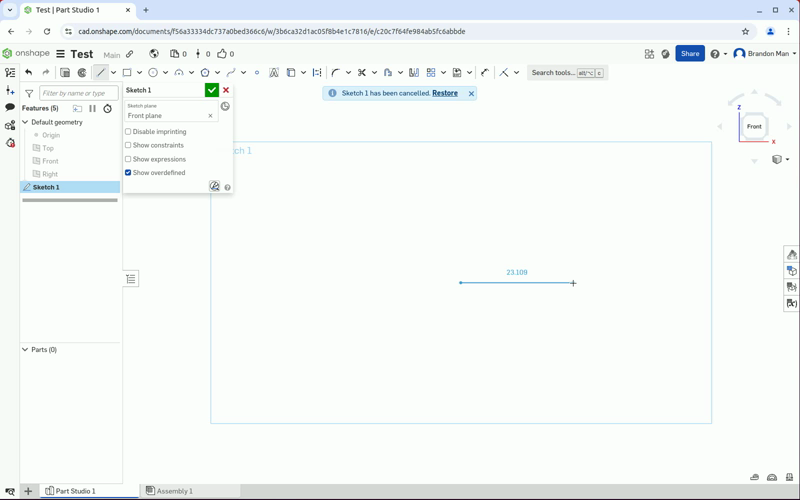
key_down(shift)
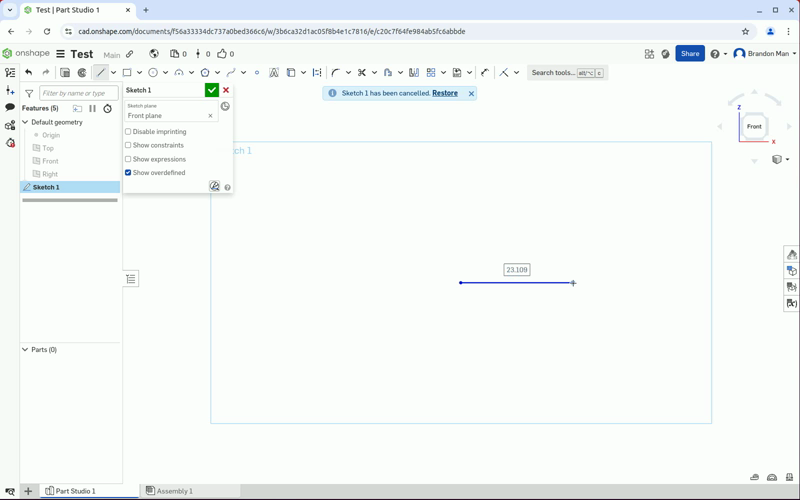
mouse_move(573, 196)
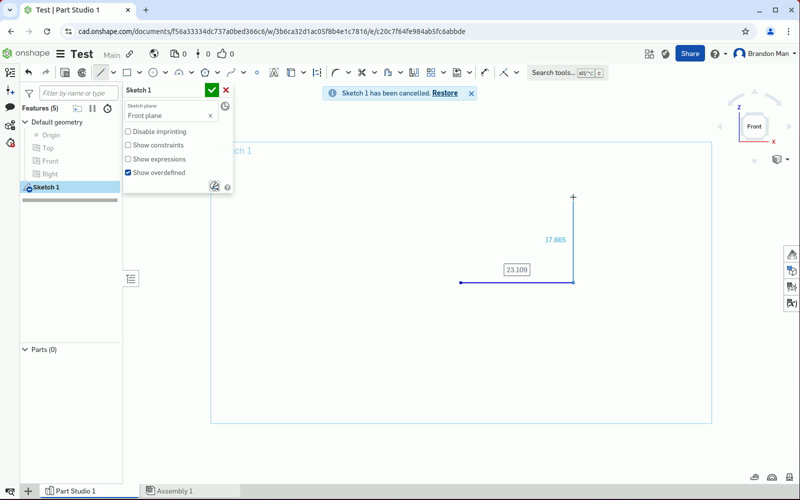
click(573, 196)
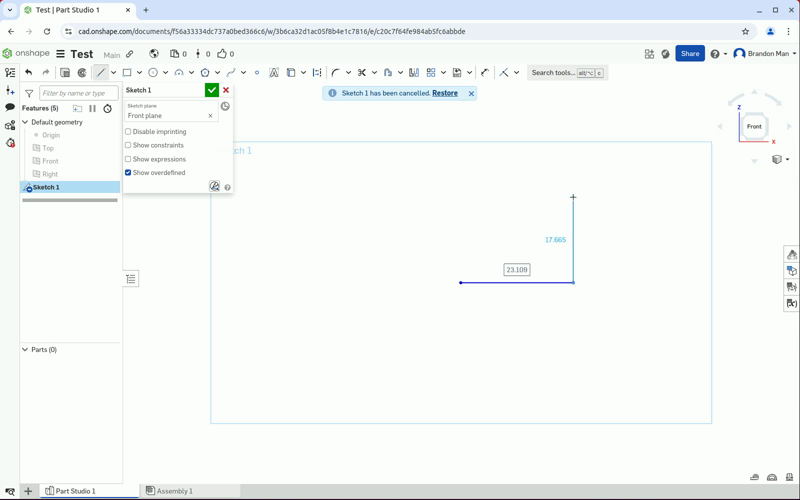
key_up(shift)
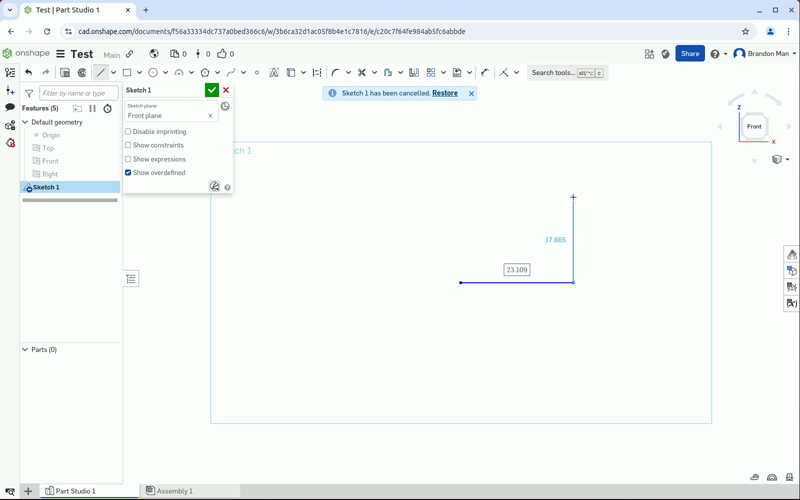
key_down(shift)
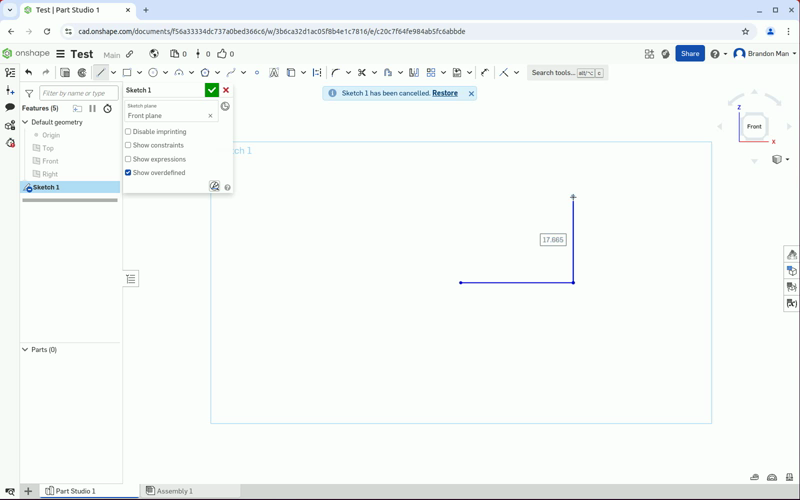
mouse_move(460, 196)
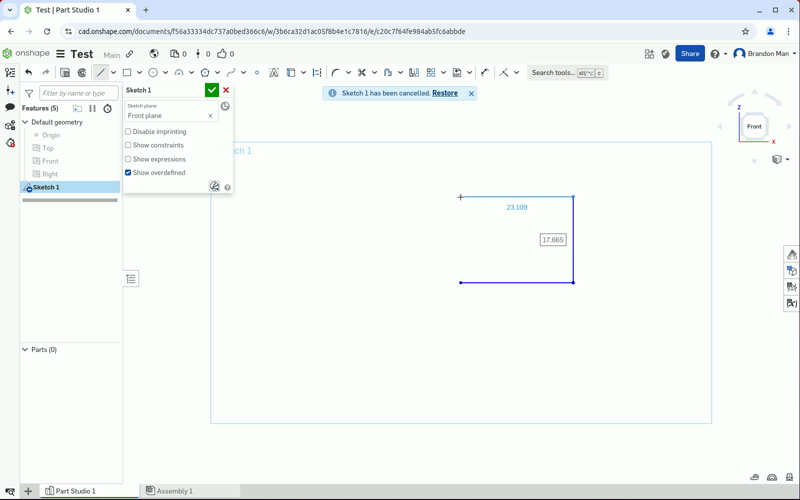
click(460, 196)
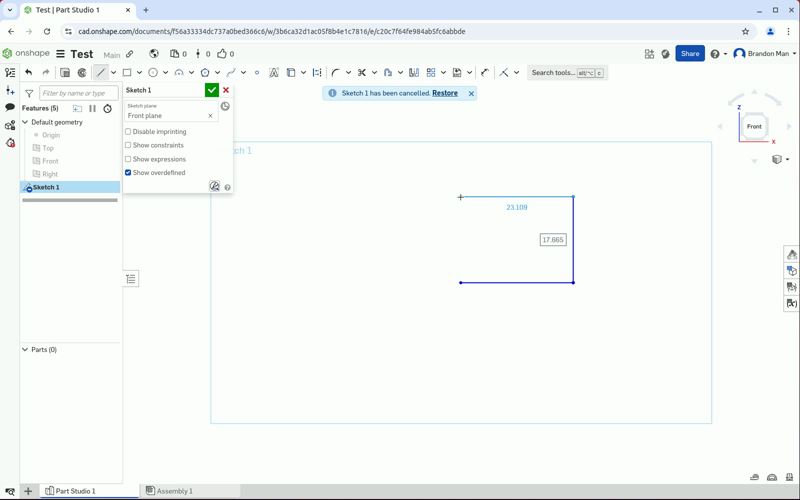
key_up(shift)
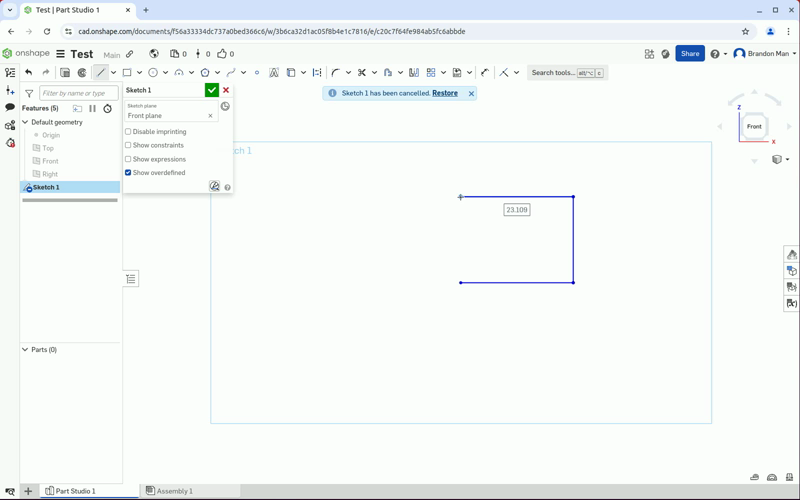
key_down(shift)
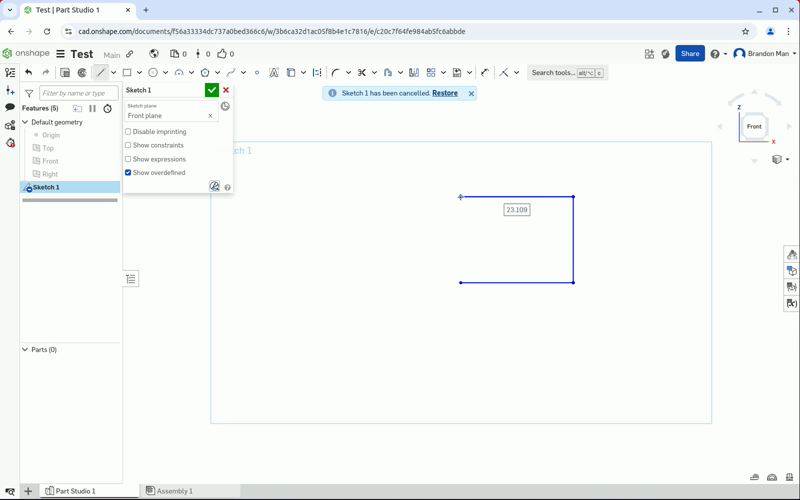
mouse_move(460, 282)
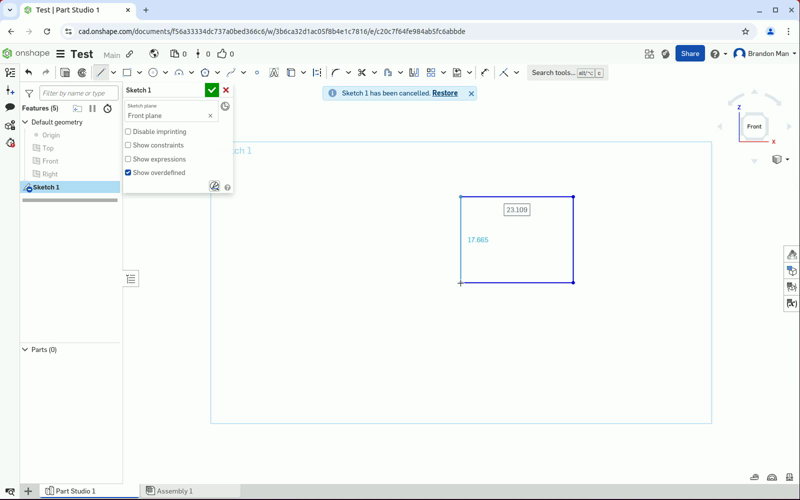
key_up(shift)
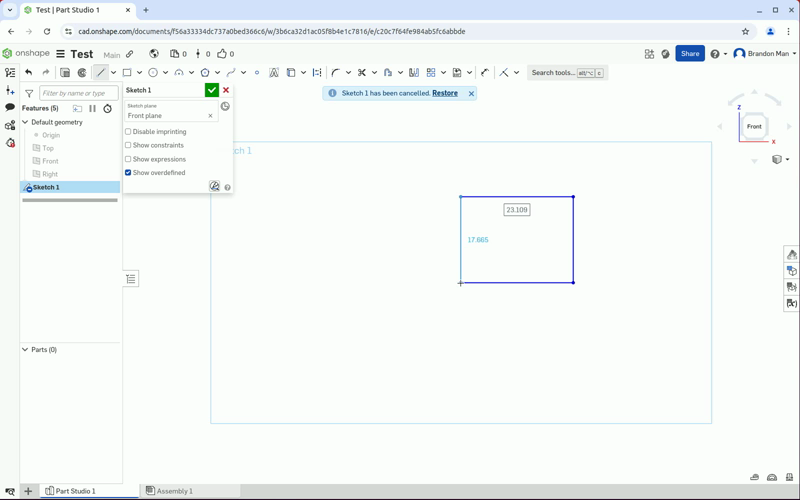
click(460, 282)
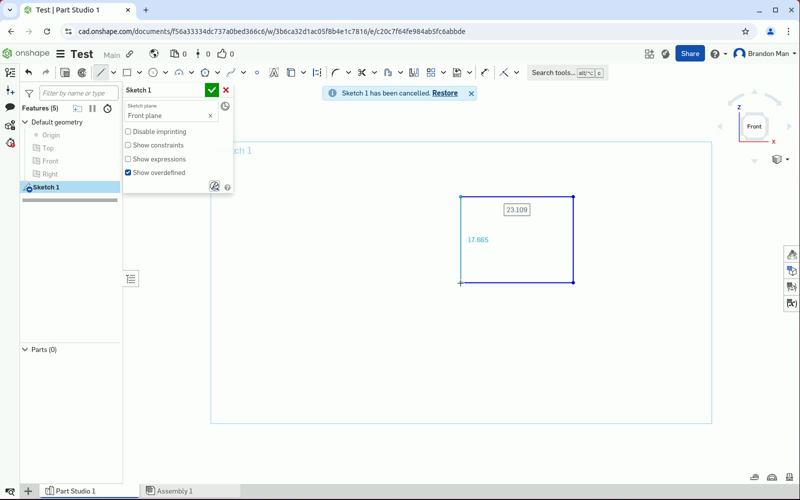
key(esc)
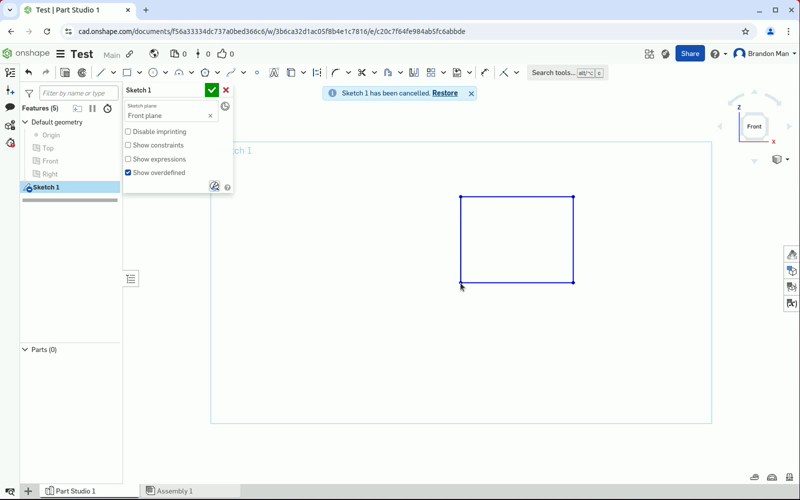
mouse_move(502, 275)
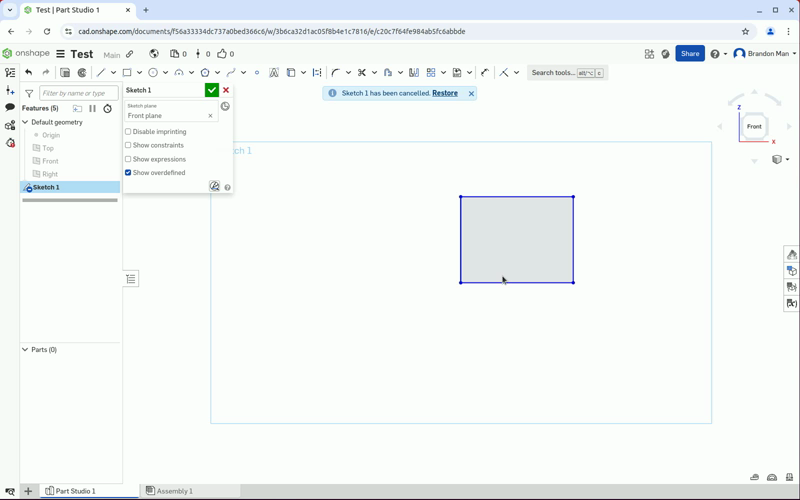
click(502, 275)
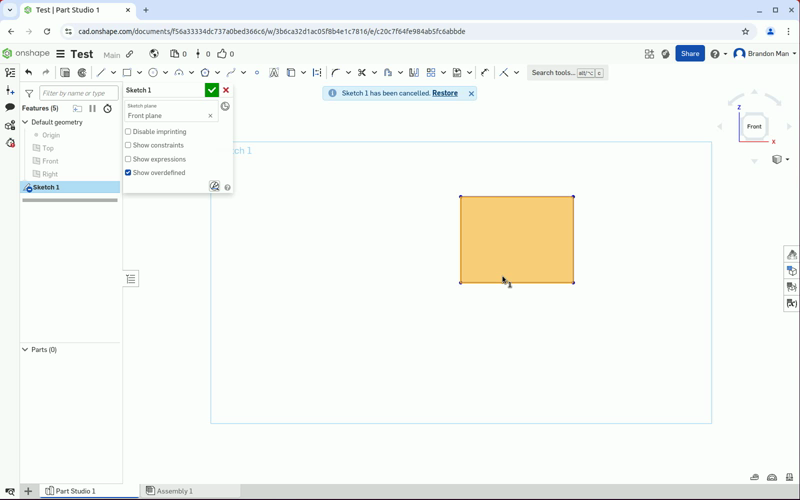
mouse_move(73, 352)
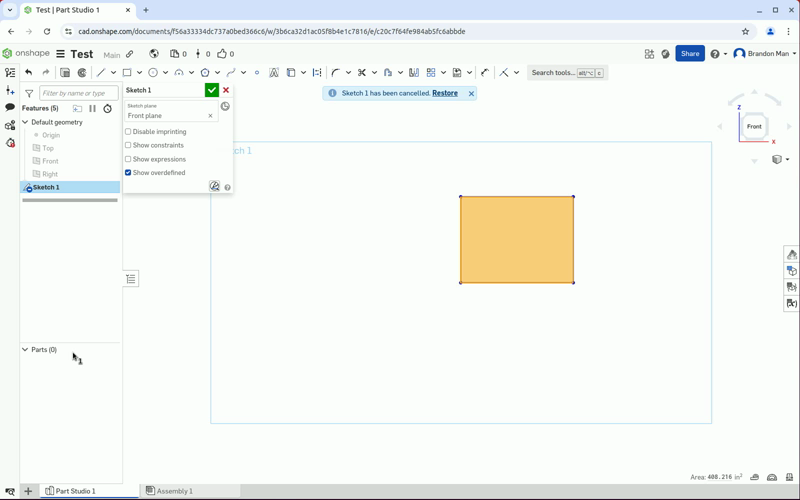
key(shift+y)
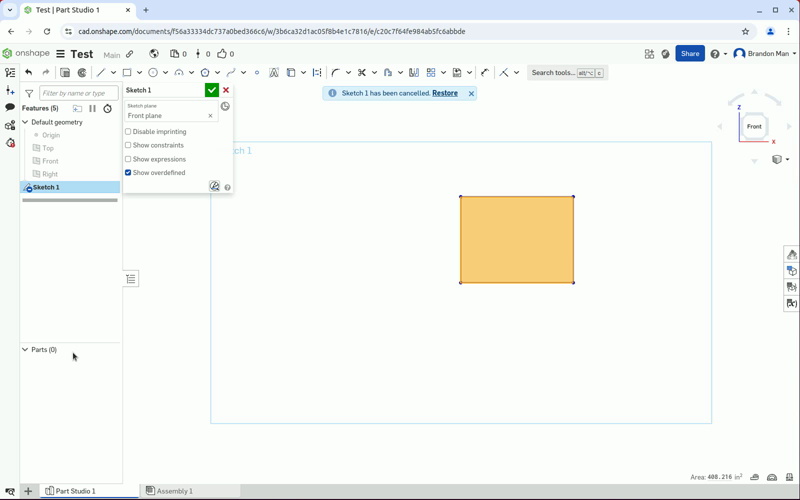
key(shift+e)
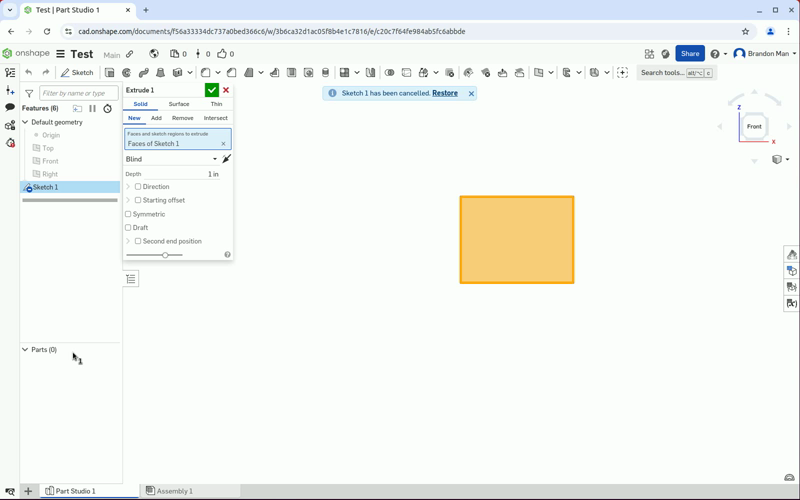
mouse_move(143, 106)
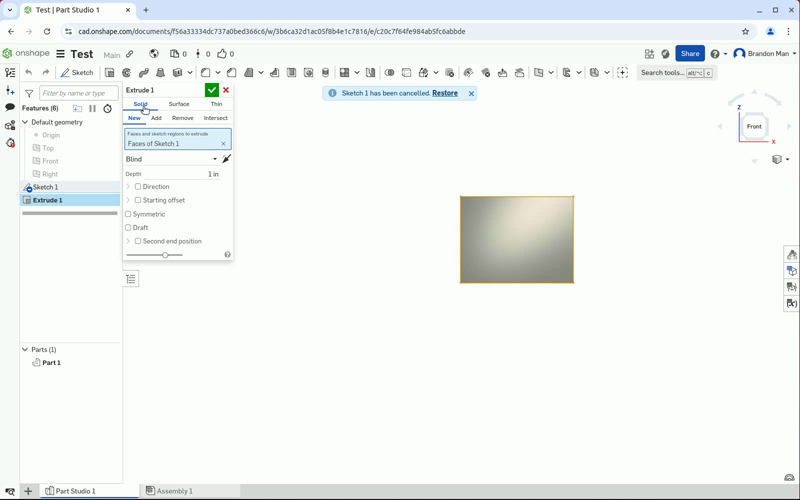
click(143, 106)
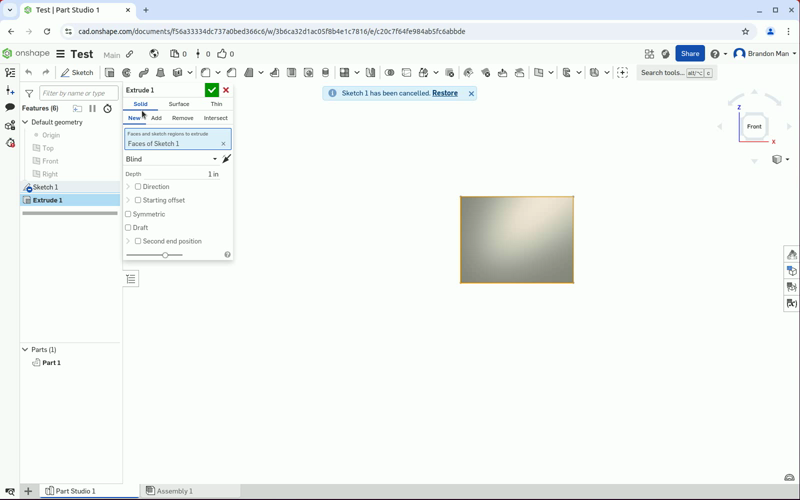
mouse_move(137, 120)
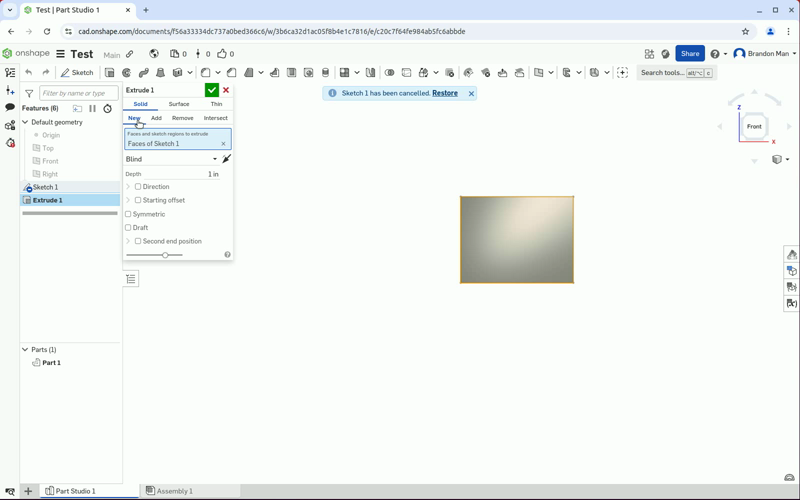
click(137, 120)
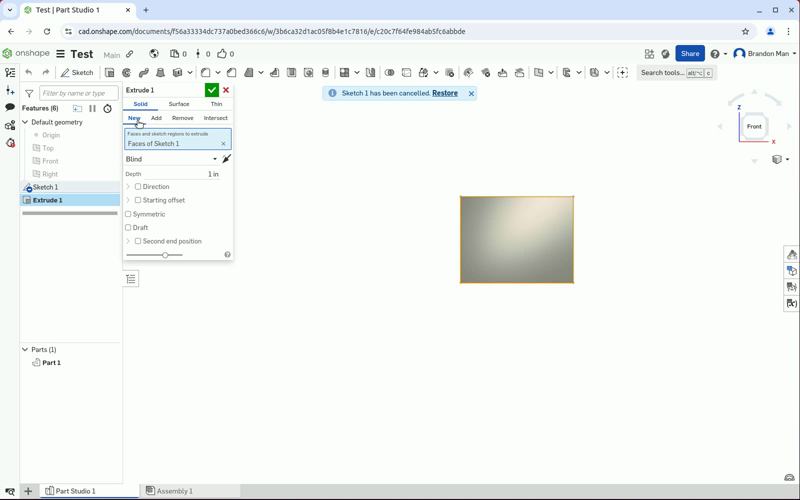
key(tab, 4)
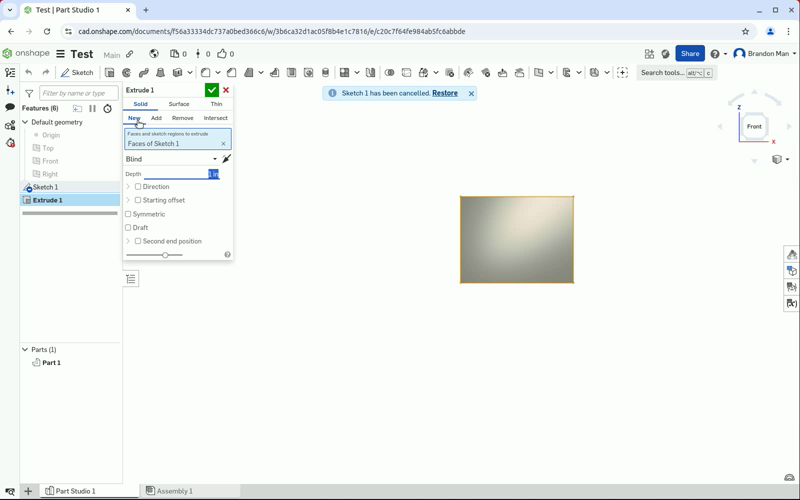
text(-4.333)
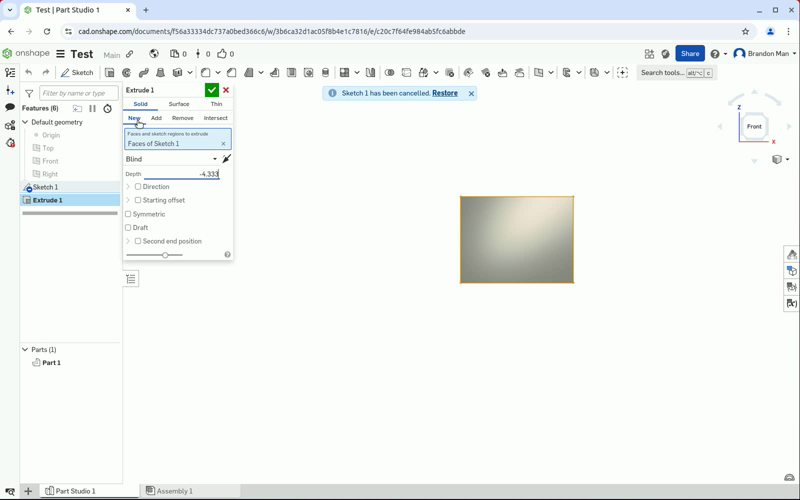
key(enter)
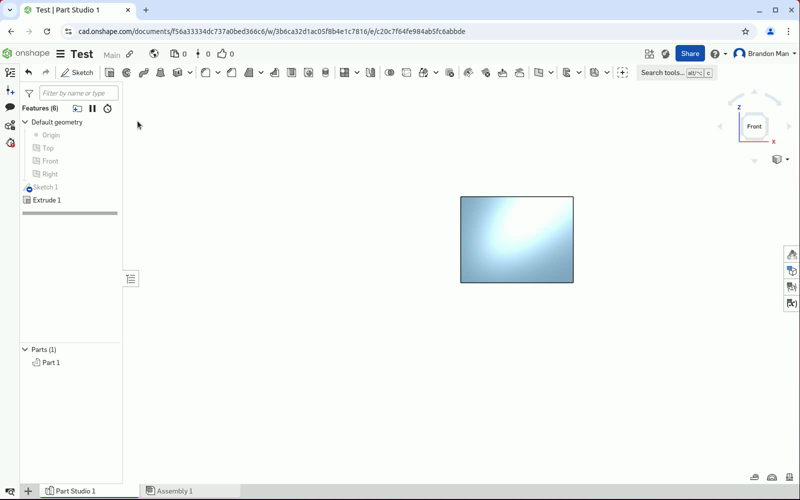
key(shift+h)
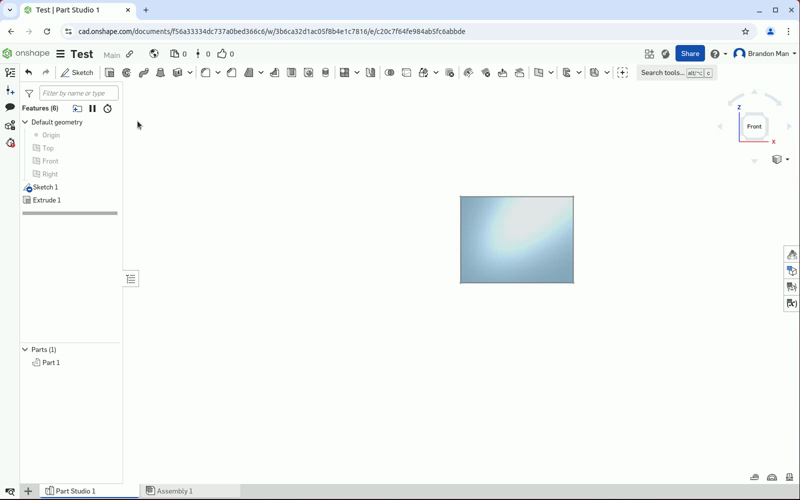
key(shift+h)
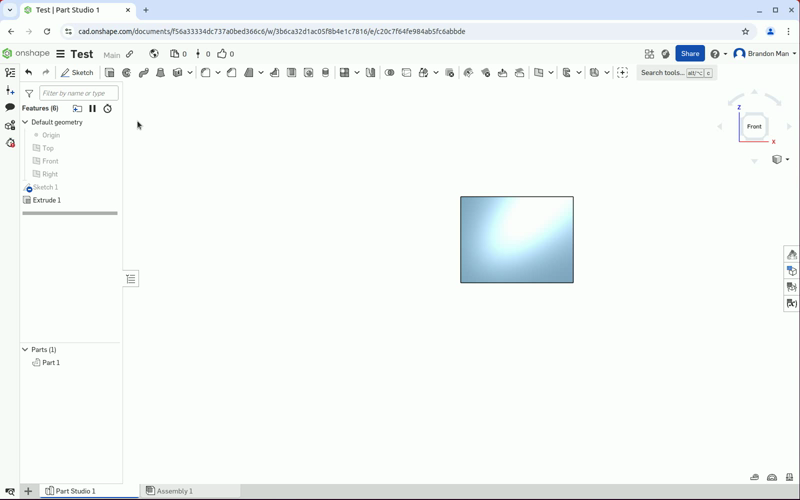
mouse_move(73, 189)
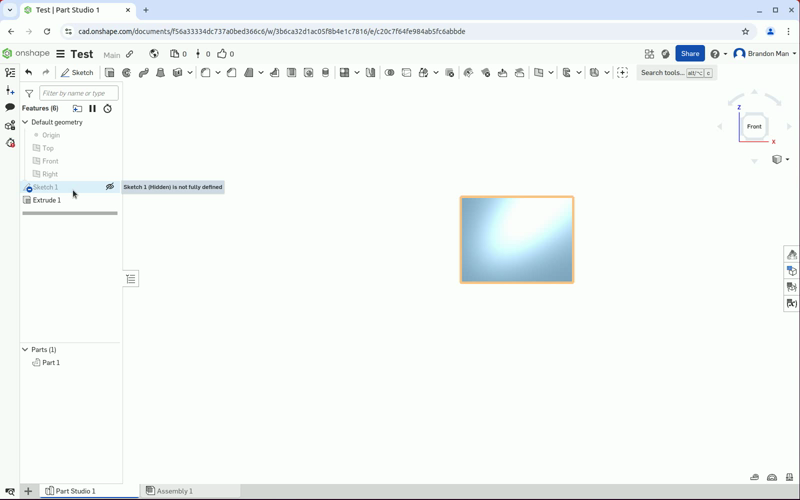
click(73, 189)
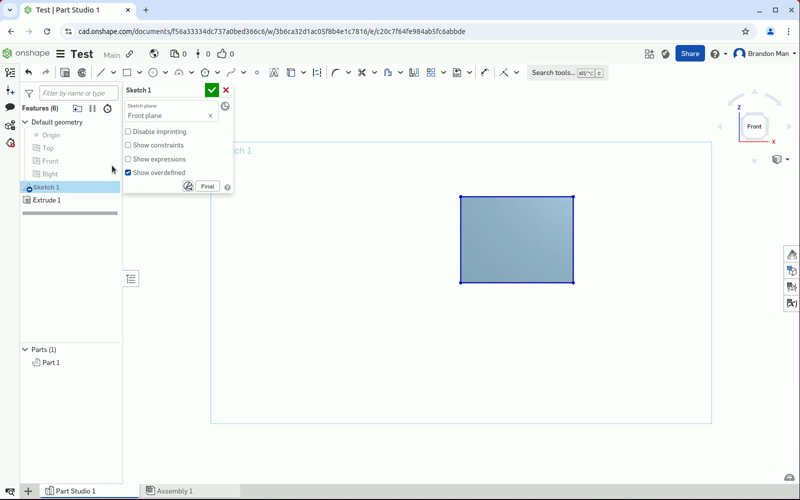
mouse_move(229, 92)
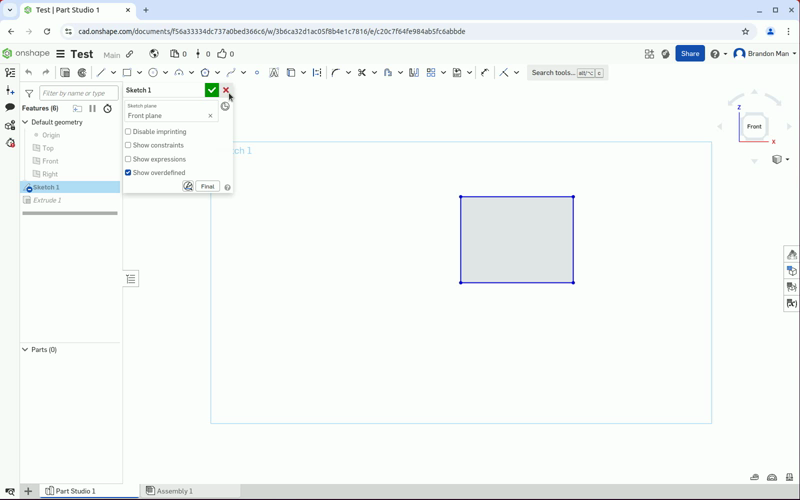
click(229, 92)
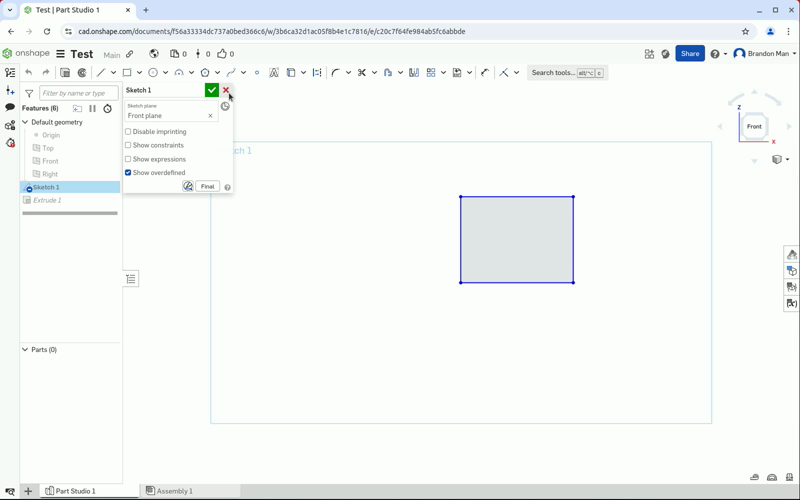
key(shift+s)
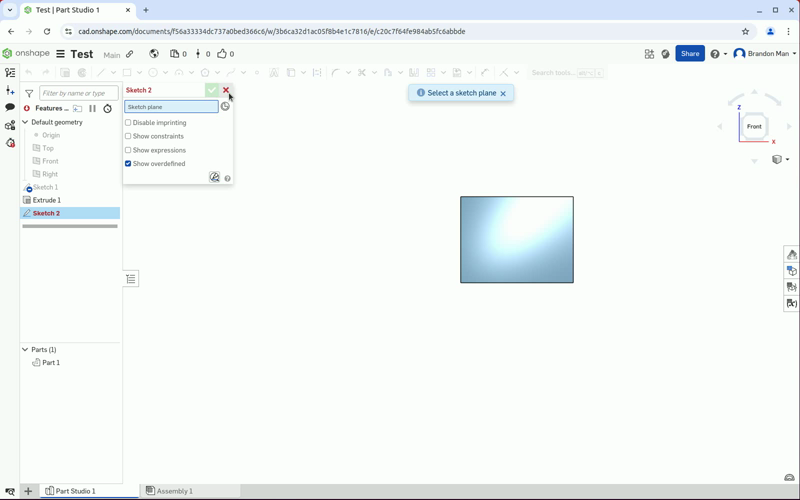
mouse_move(73, 163)
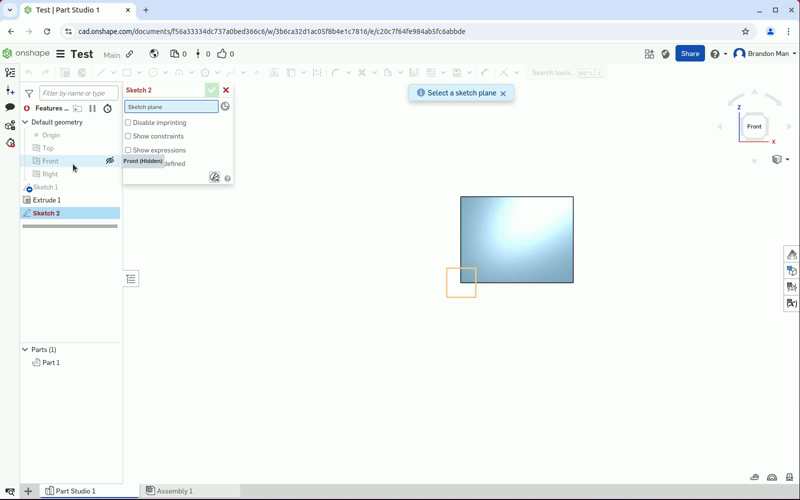
click(73, 163)
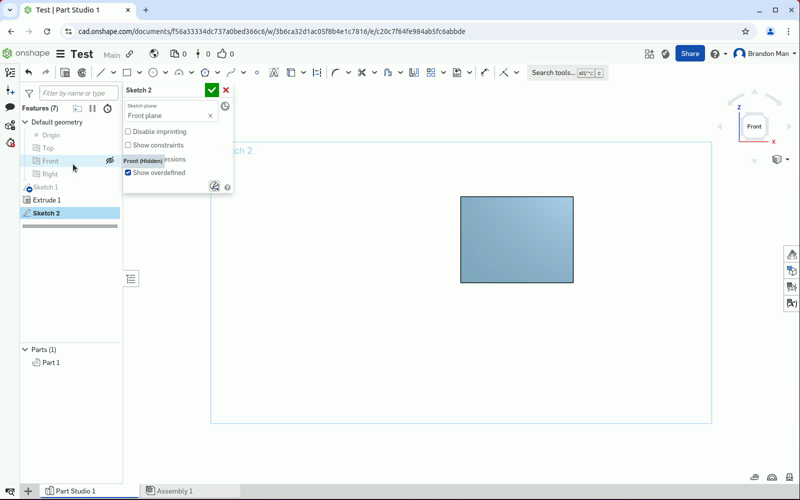
mouse_move(73, 352)
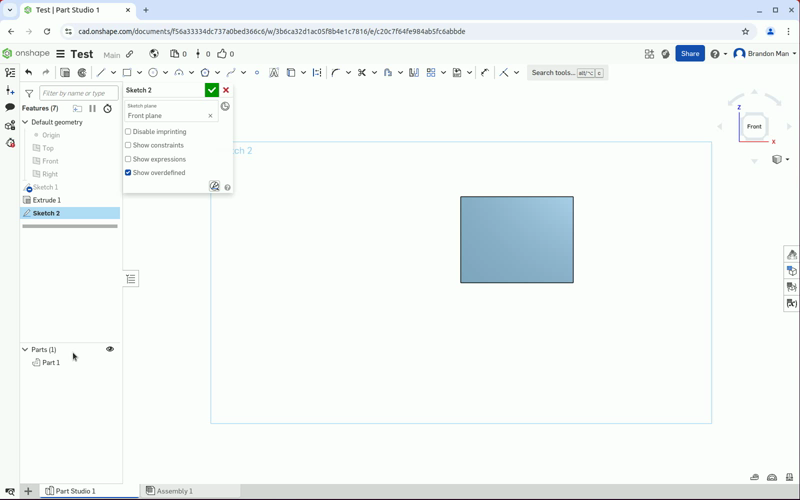
key(y)
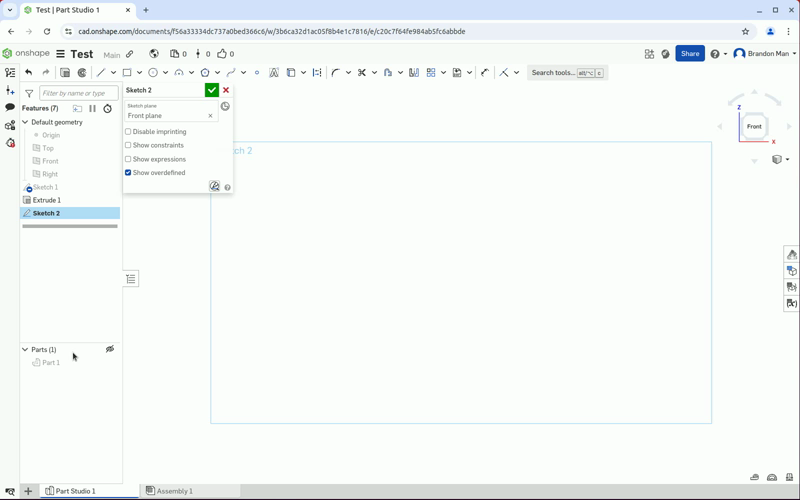
key(l)
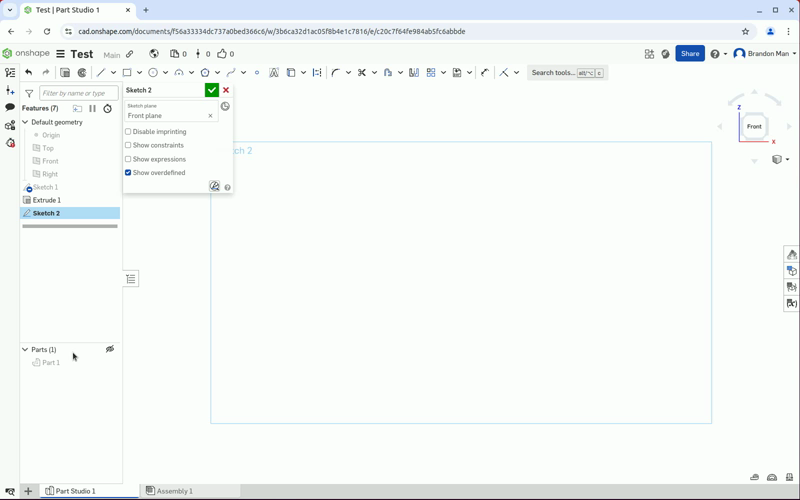
key_down(shift)
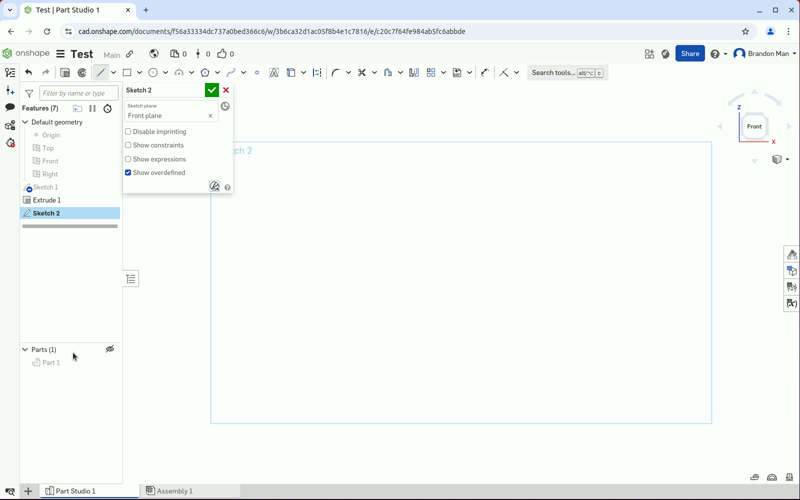
mouse_move(413, 282)
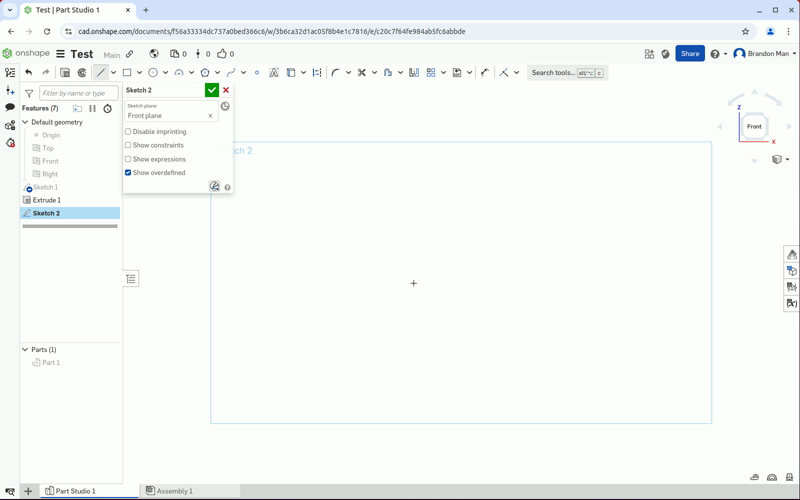
click(413, 282)
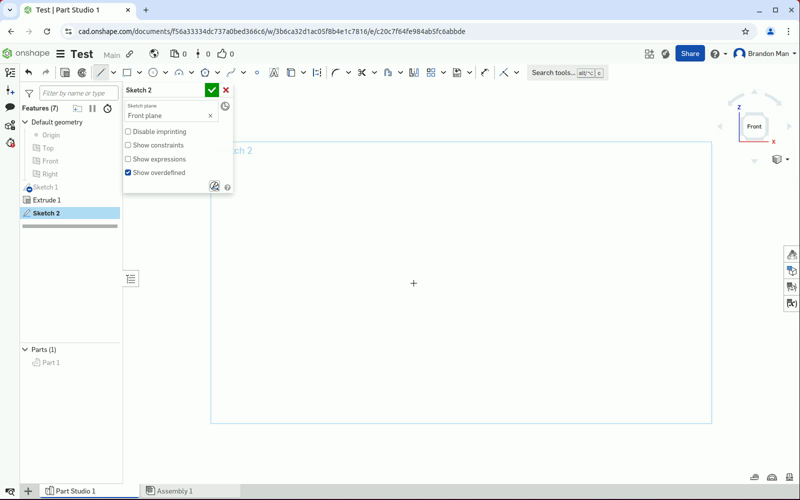
key_up(shift)
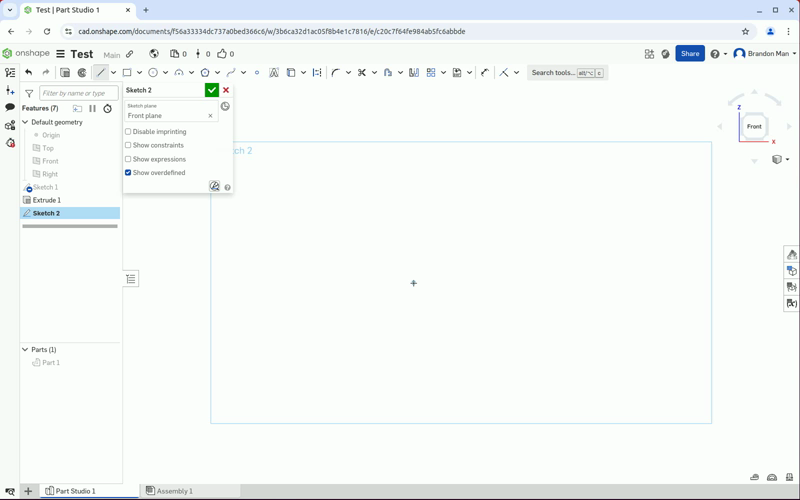
key_down(shift)
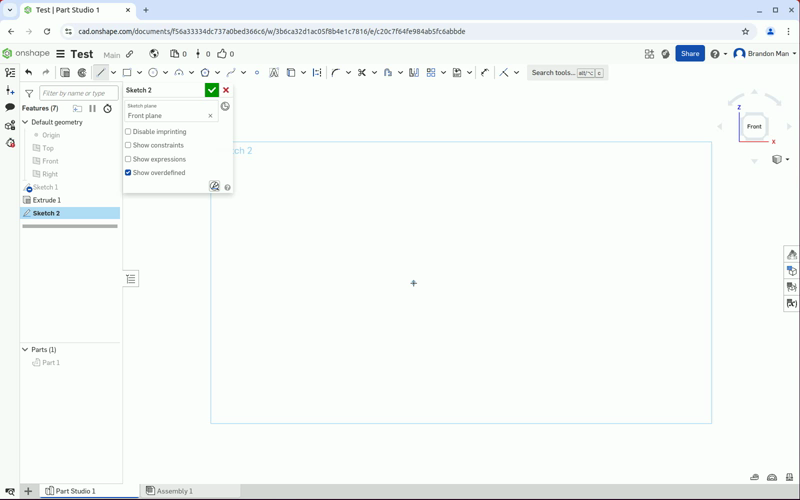
mouse_move(444, 282)
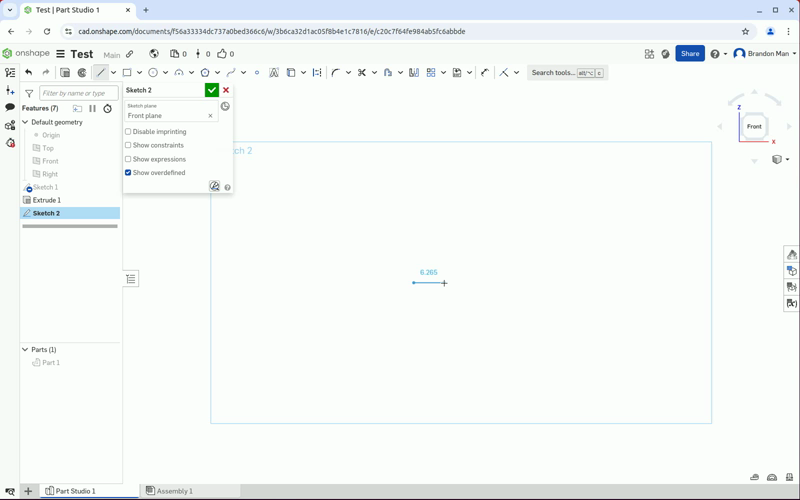
mouse_move(461, 282)
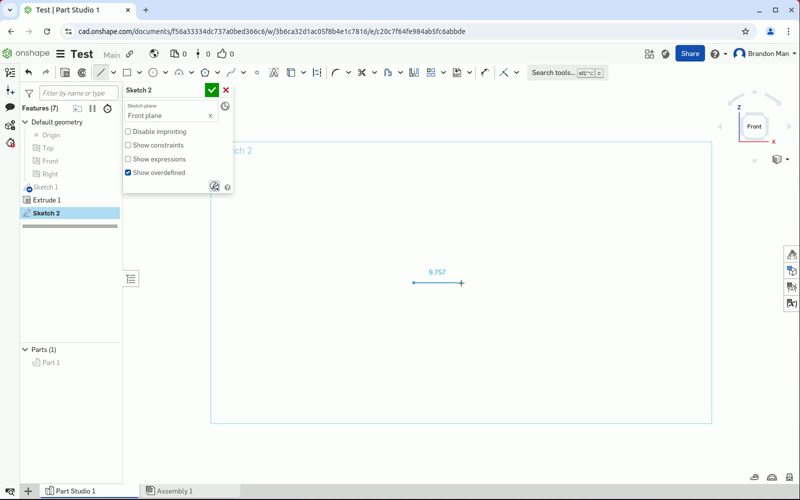
click(461, 282)
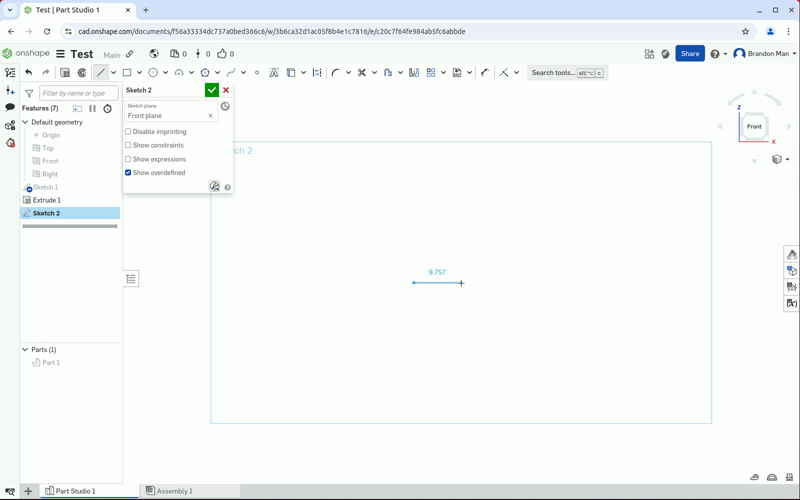
key_up(shift)
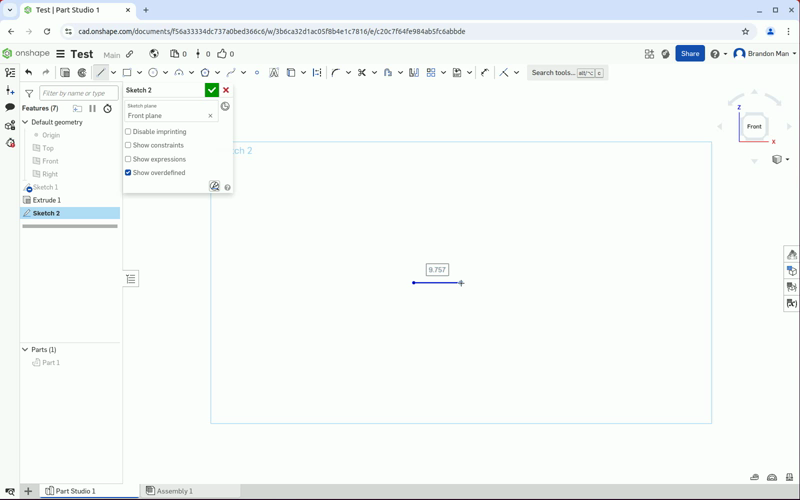
key_down(shift)
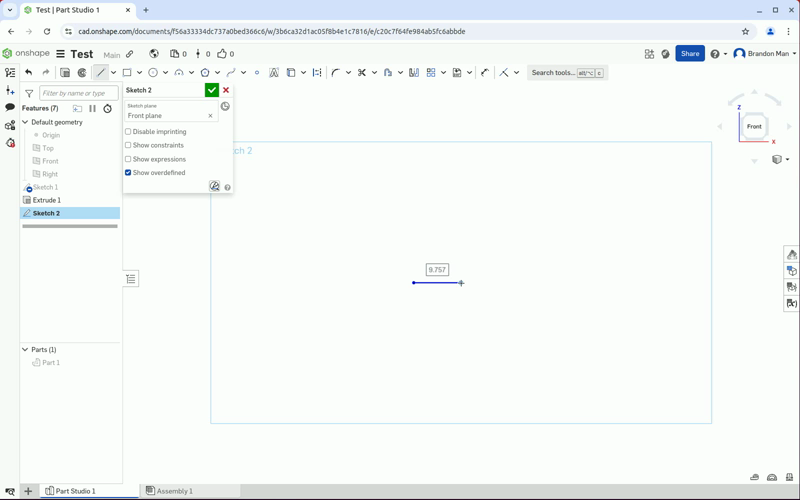
mouse_move(491, 282)
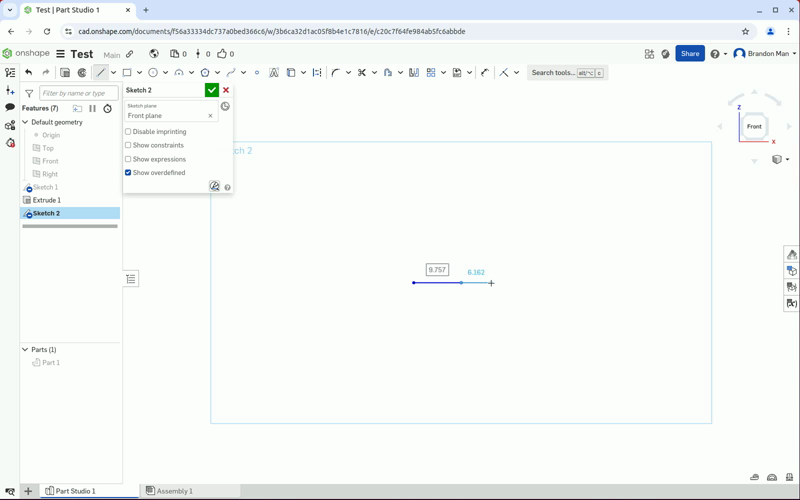
mouse_move(461, 247)
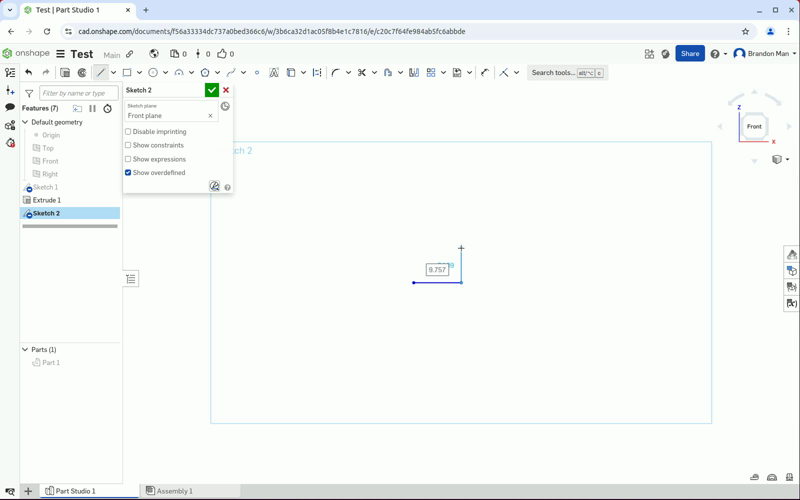
click(461, 247)
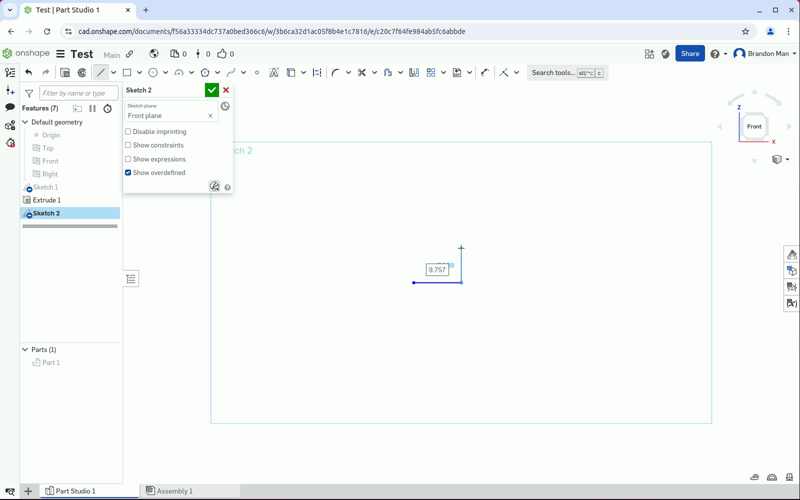
key_up(shift)
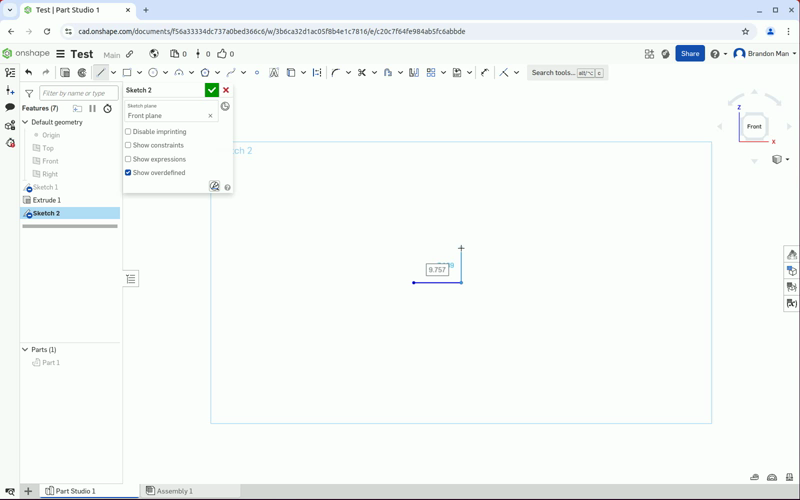
key_down(shift)
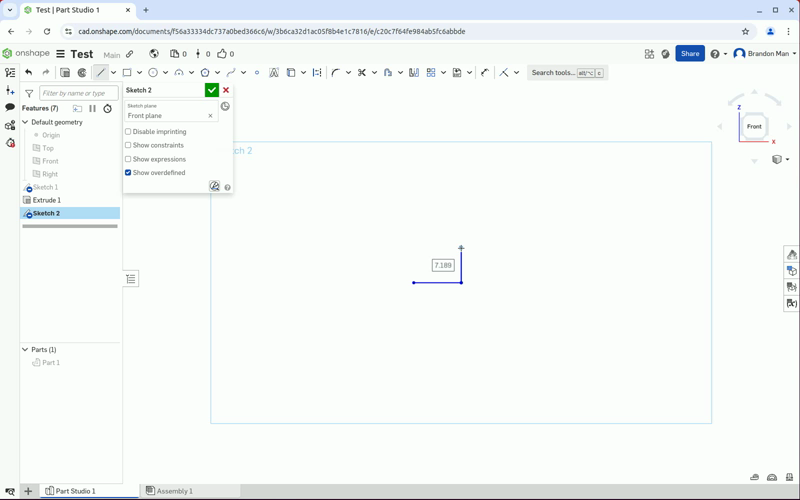
mouse_move(491, 247)
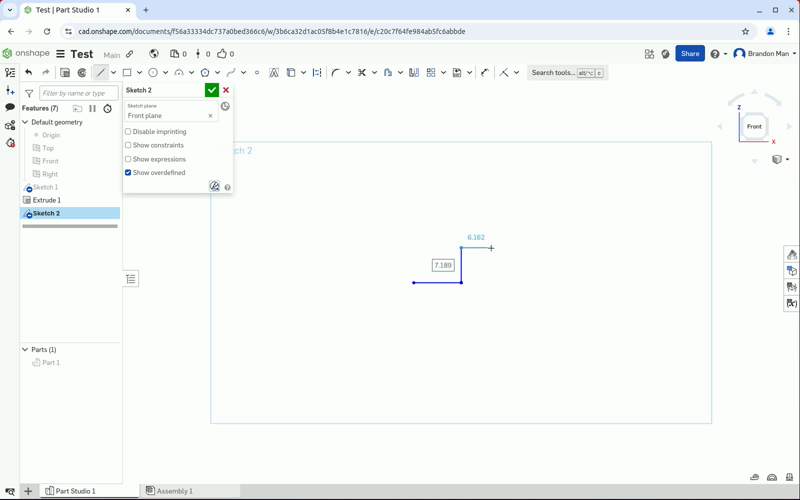
mouse_move(413, 247)
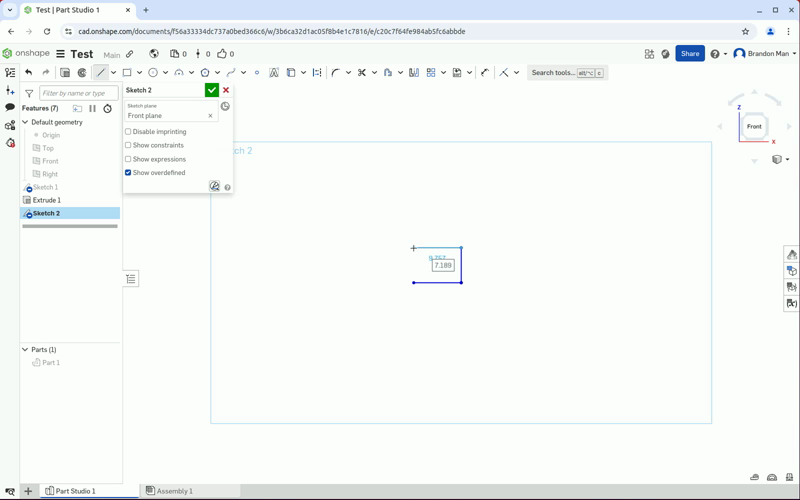
click(413, 247)
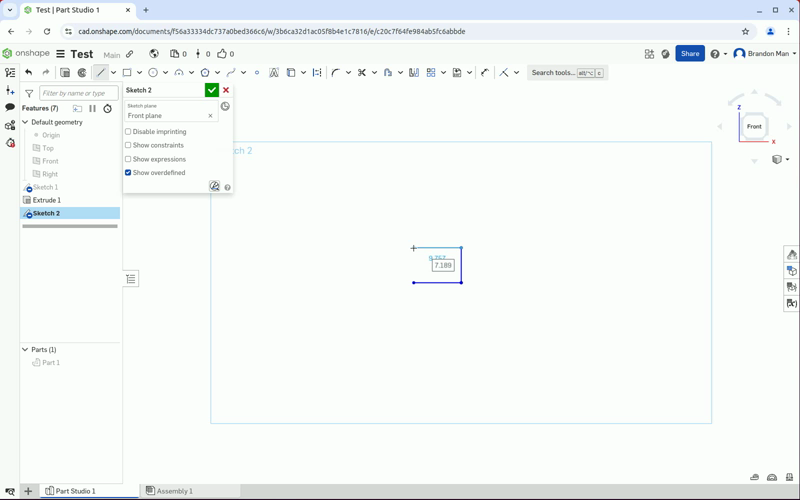
key_up(shift)
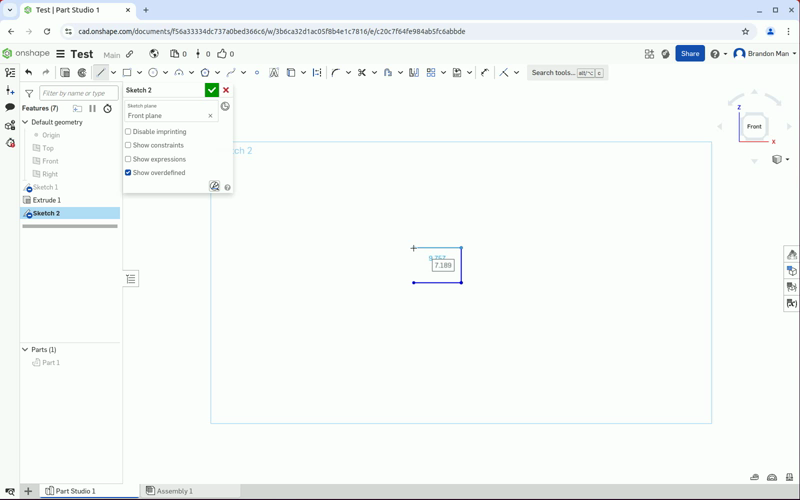
mouse_move(444, 247)
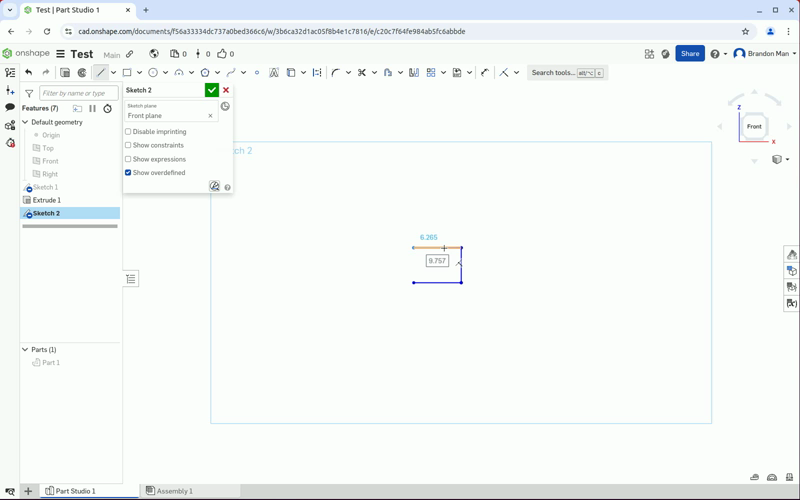
key_down(shift)
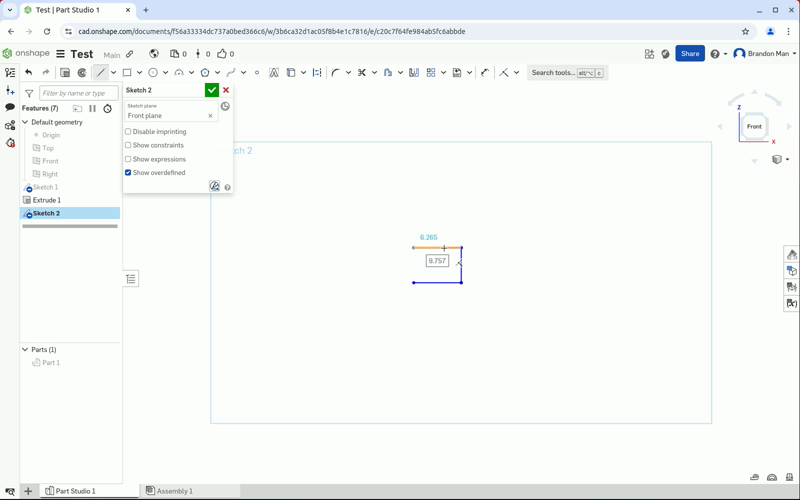
mouse_move(413, 282)
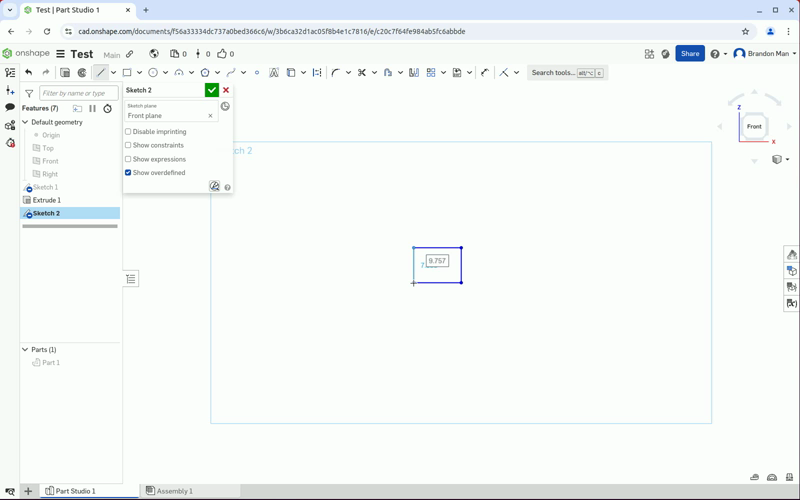
key_up(shift)
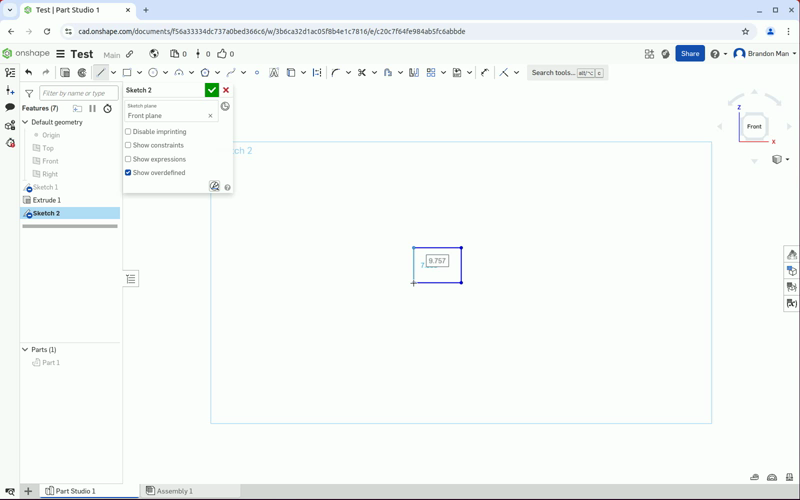
click(413, 282)
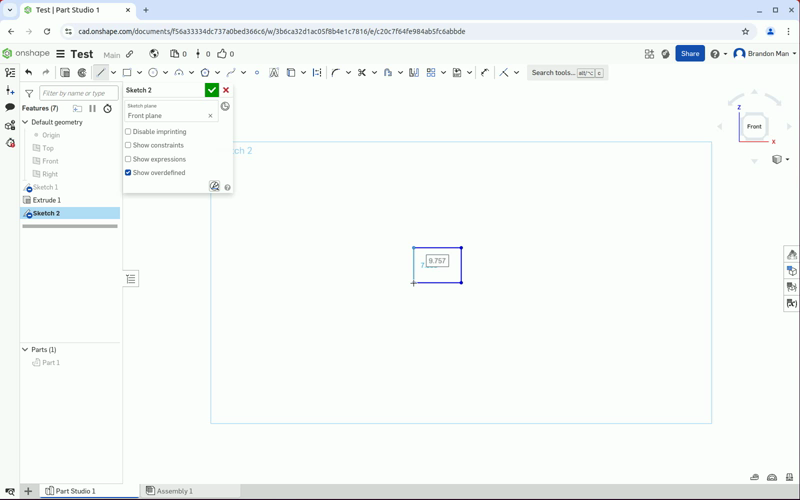
key(esc)
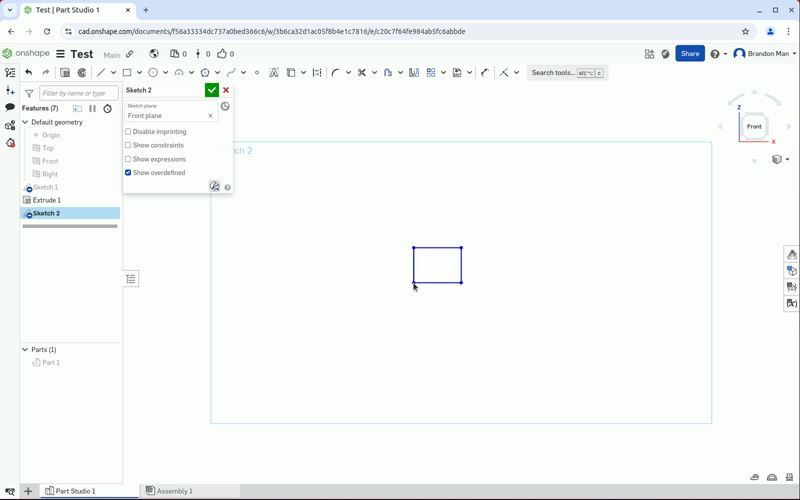
mouse_move(458, 270)
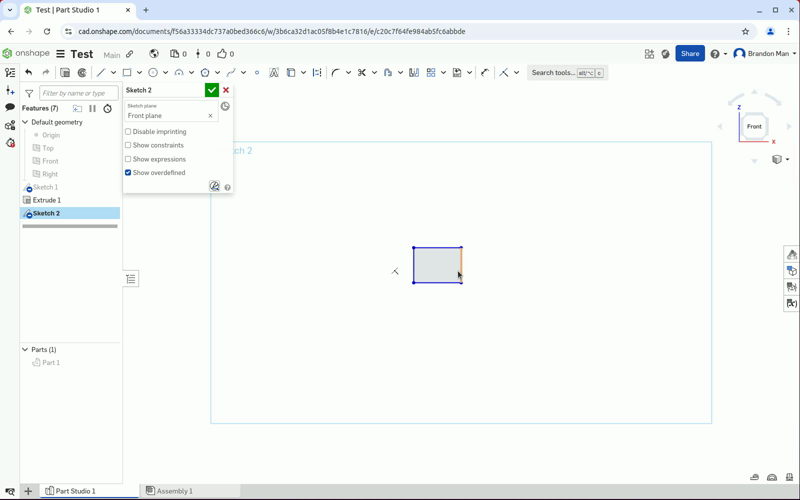
scroll(6)
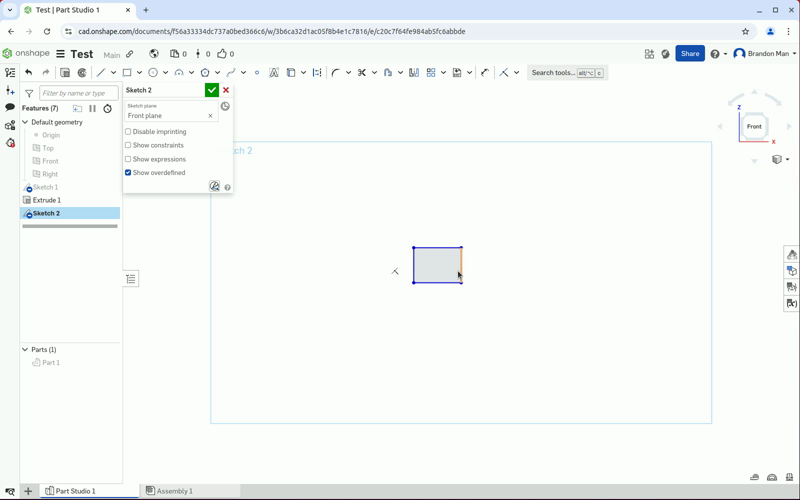
scroll(6)
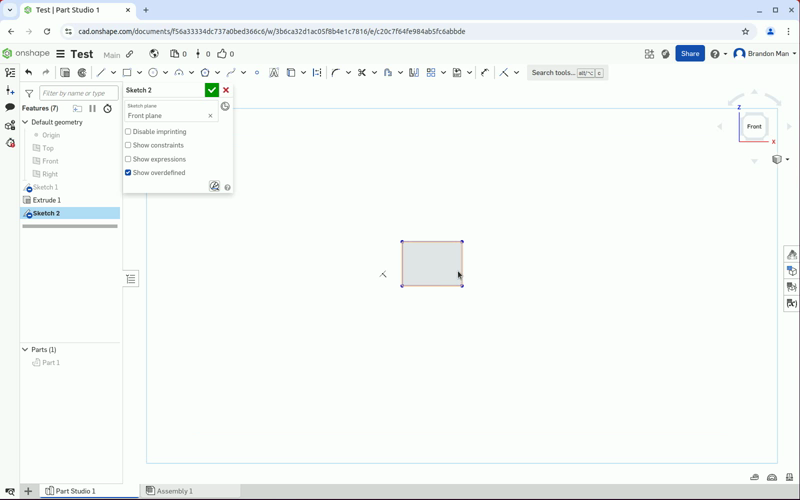
scroll(6)
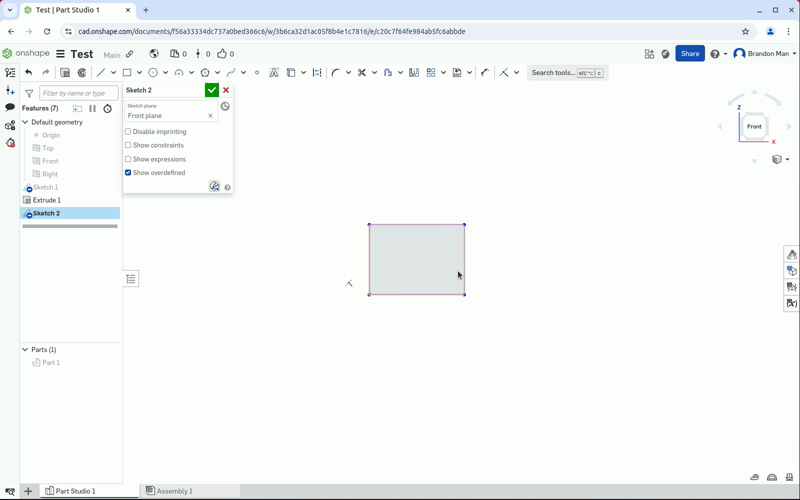
scroll(6)
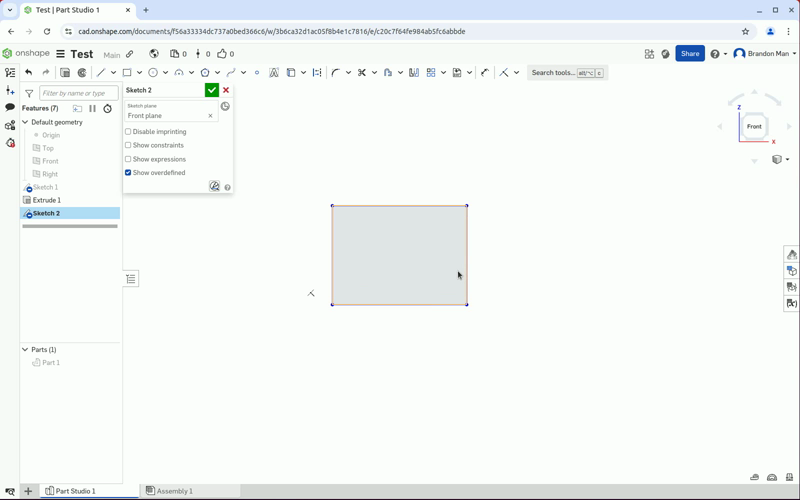
scroll(6)
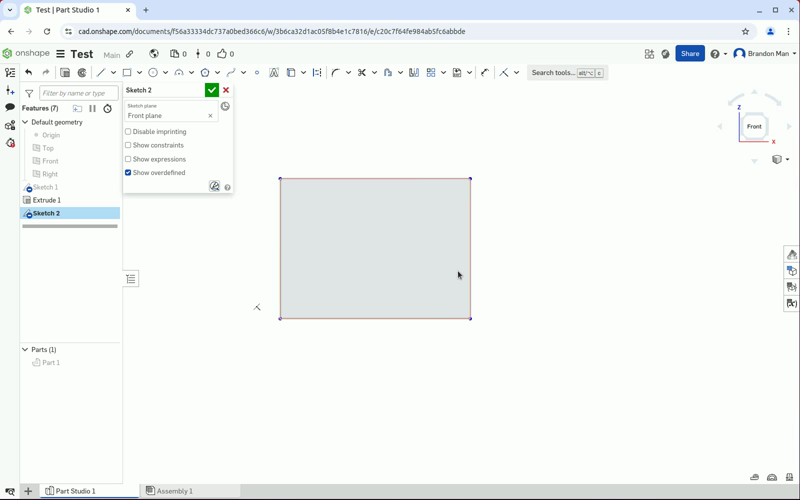
scroll(6)
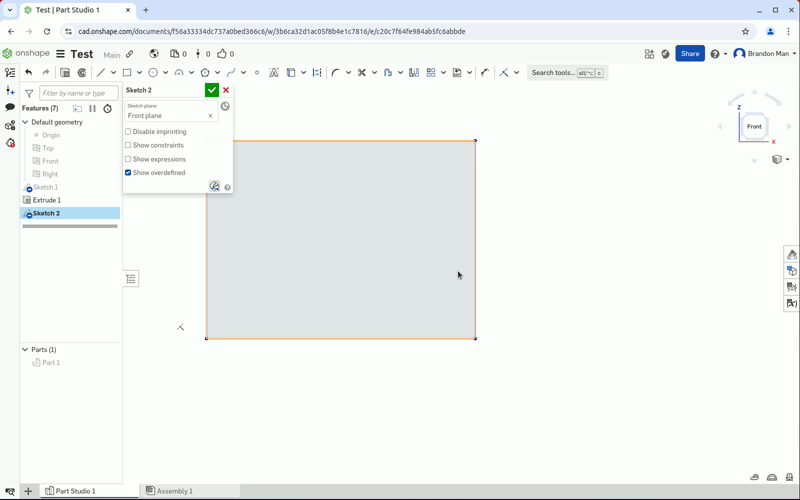
scroll(6)
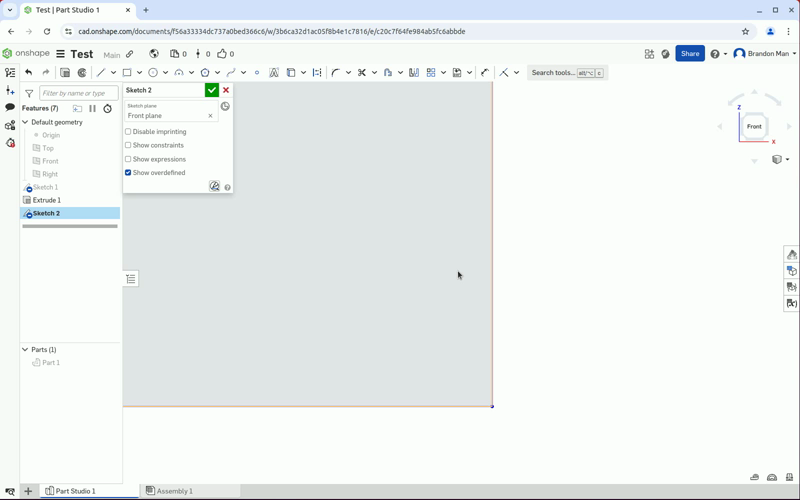
click(458, 270)
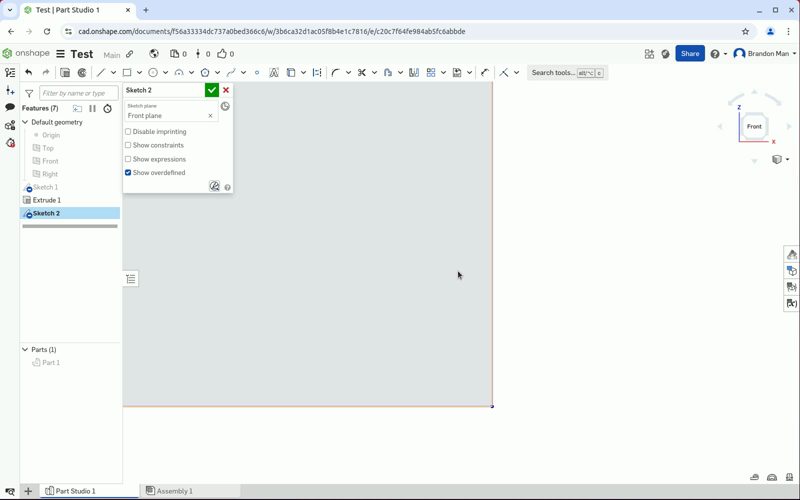
scroll(-6)
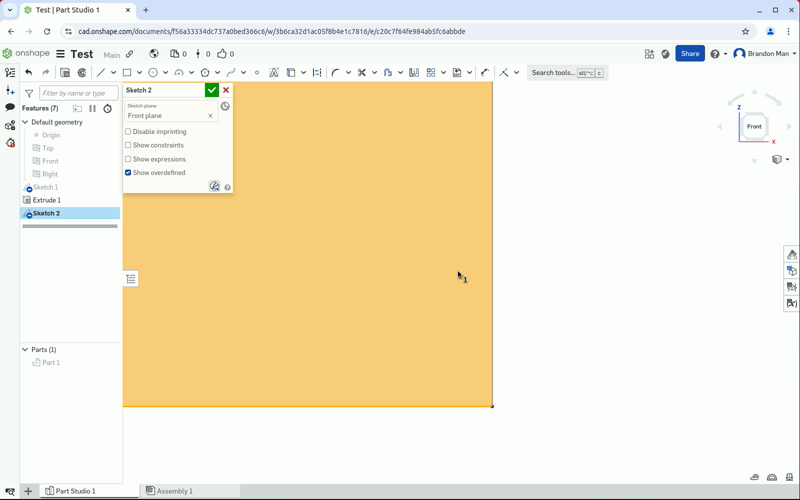
scroll(-6)
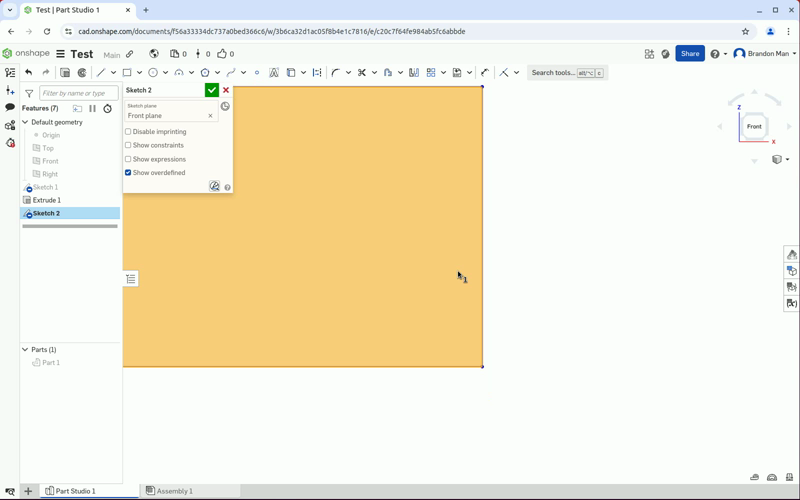
scroll(-6)
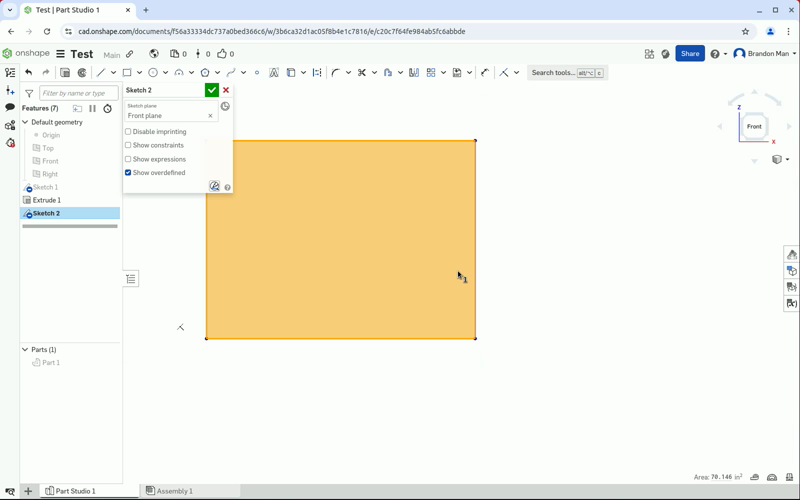
scroll(-6)
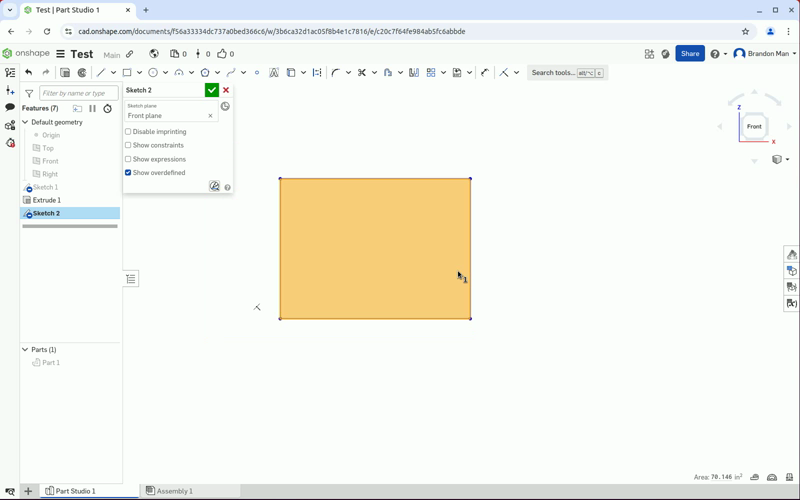
scroll(-6)
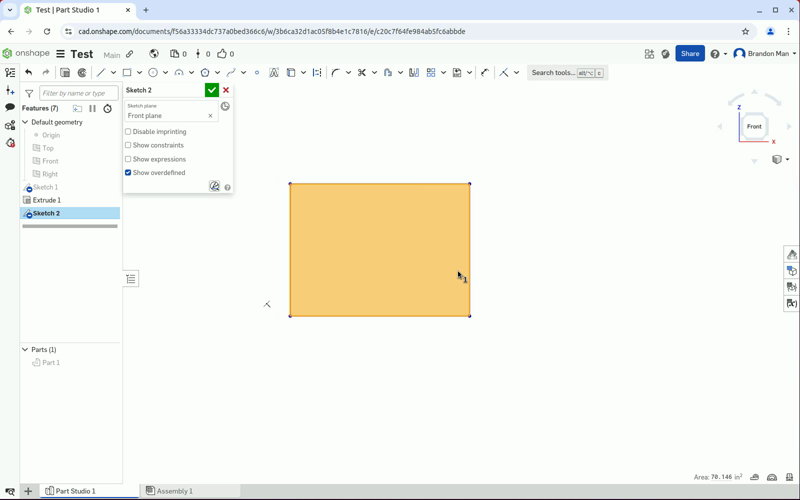
scroll(-6)
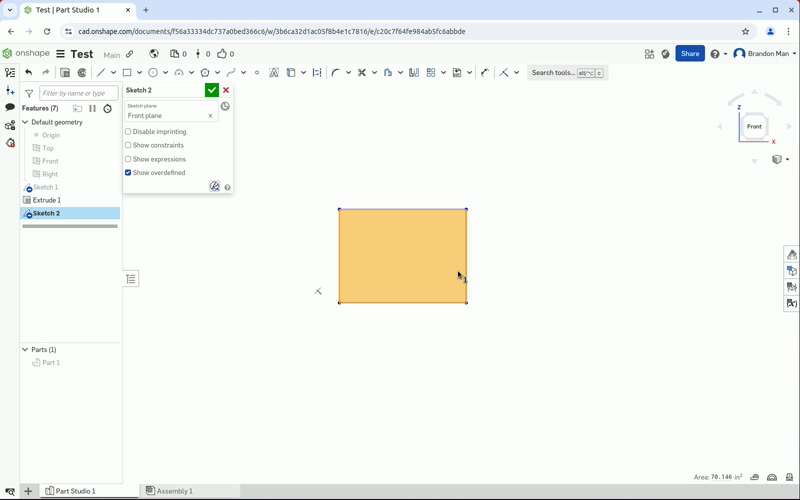
scroll(-6)
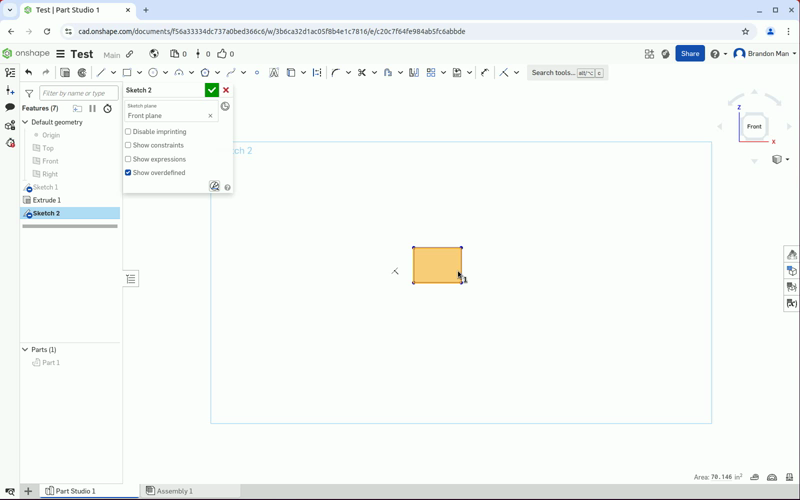
mouse_move(73, 352)
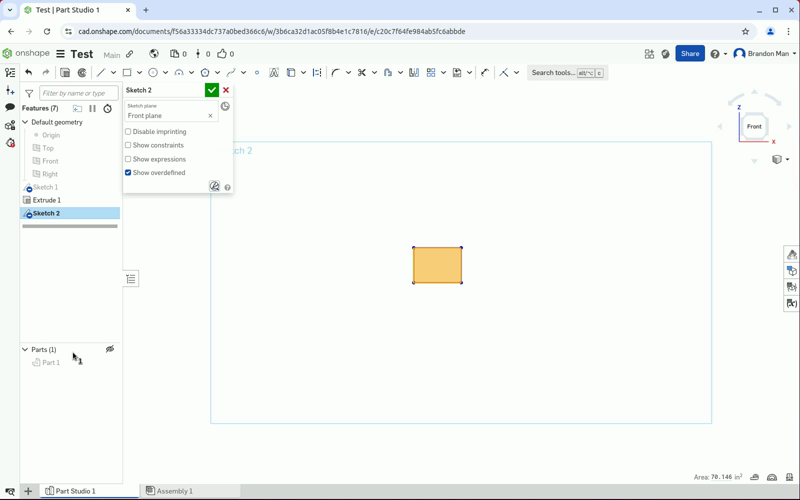
key(shift+y)
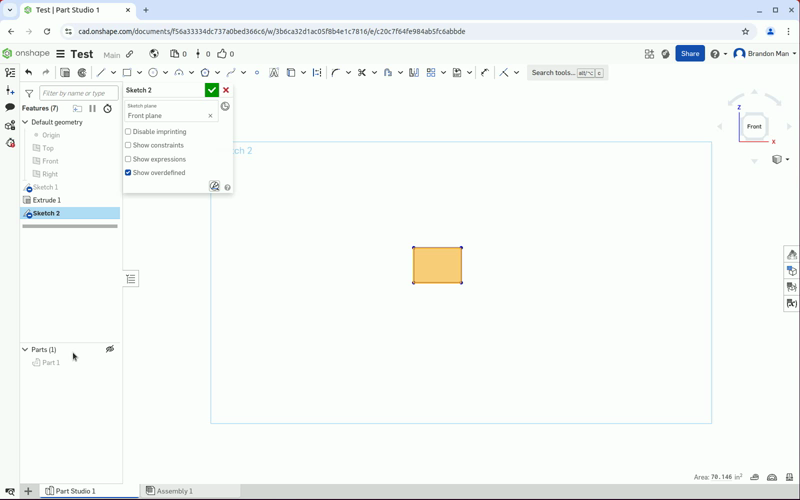
key(shift+e)
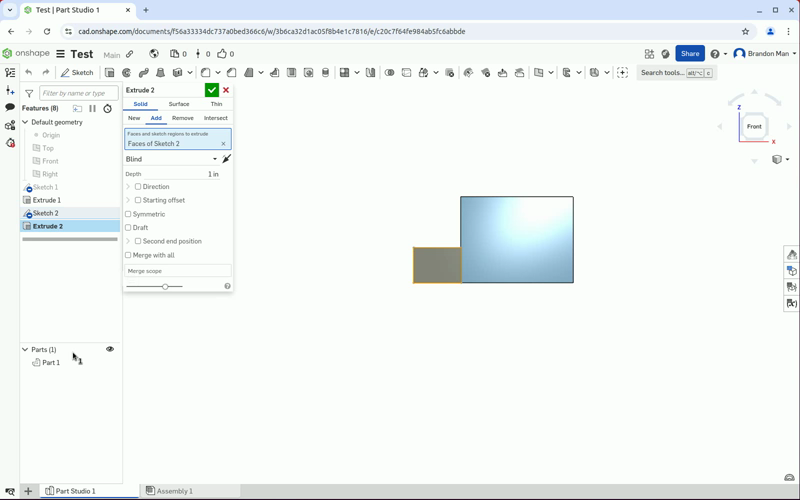
mouse_move(143, 106)
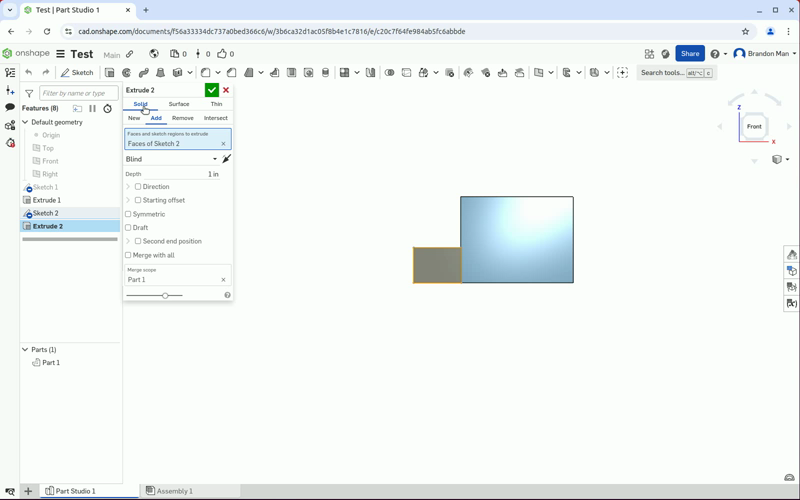
click(143, 106)
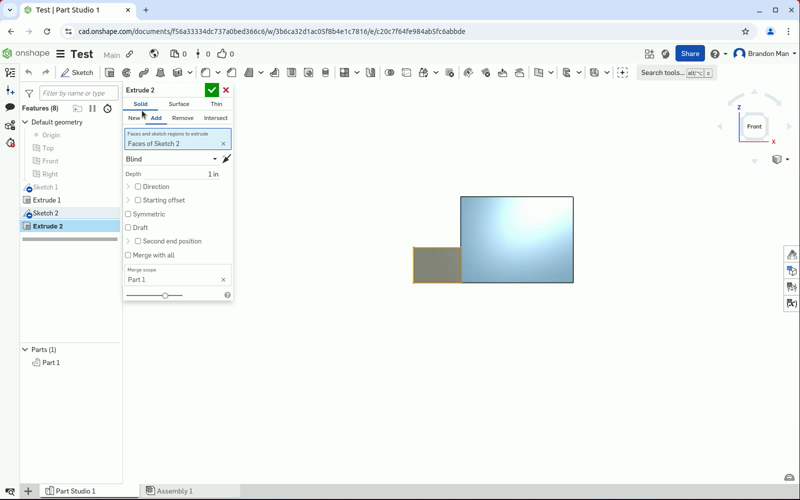
mouse_move(137, 120)
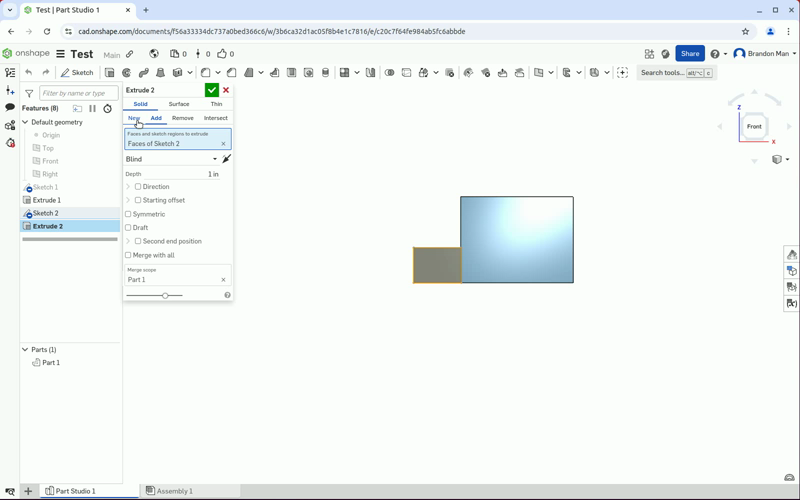
click(137, 120)
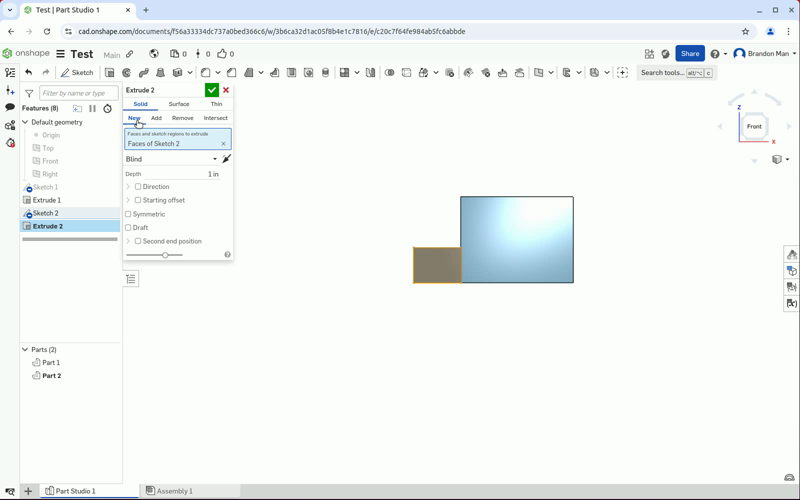
key(tab, 4)
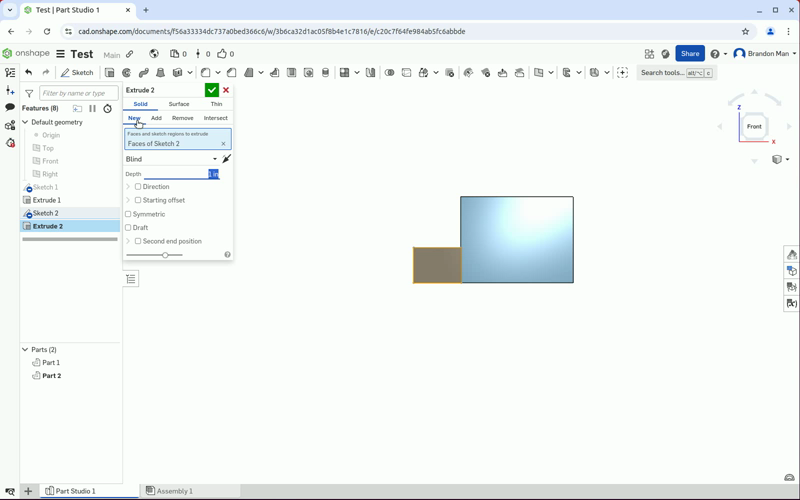
text(-1.685)
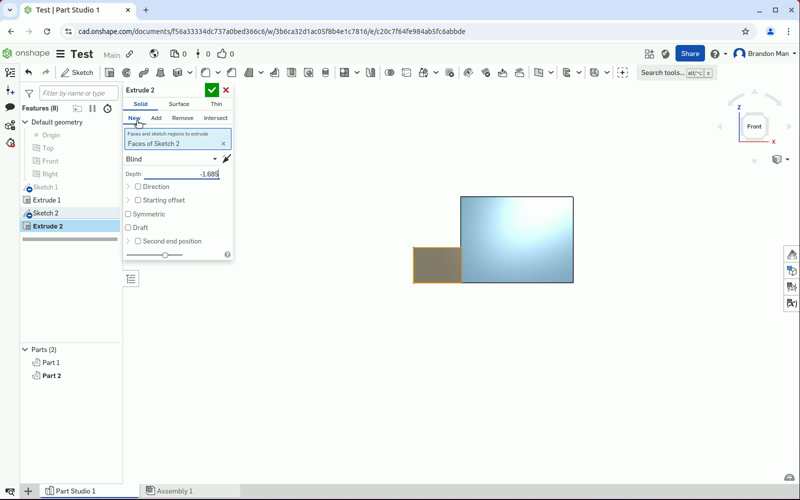
key(enter)
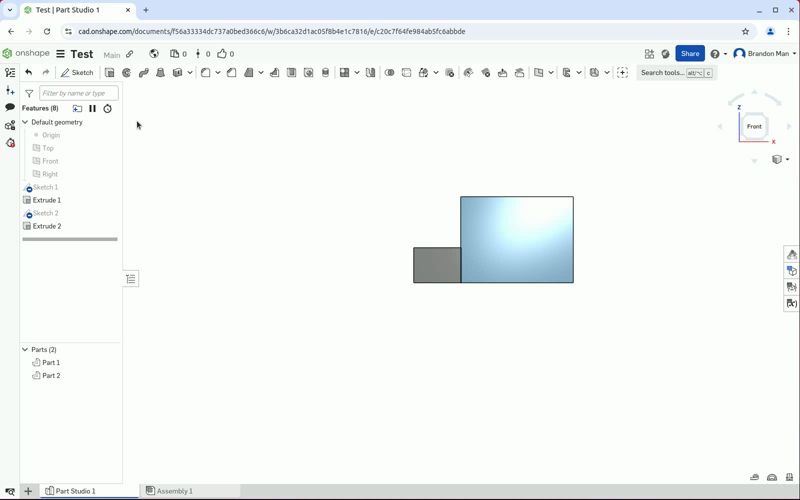
key(shift+h)
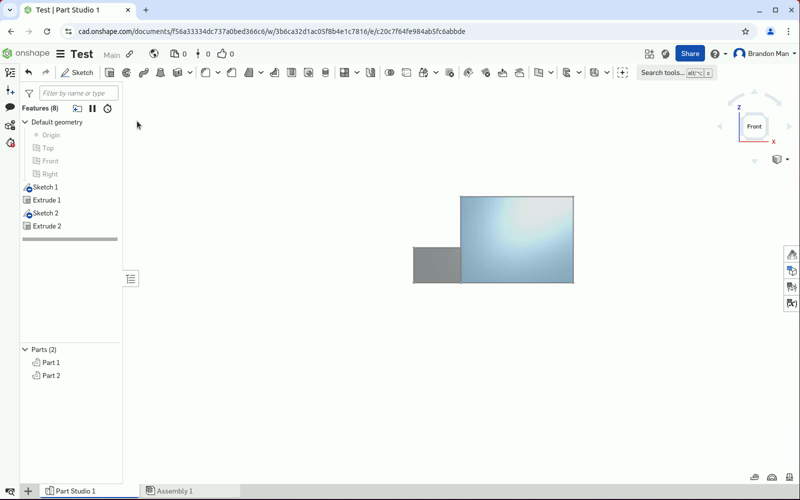
key(shift+h)
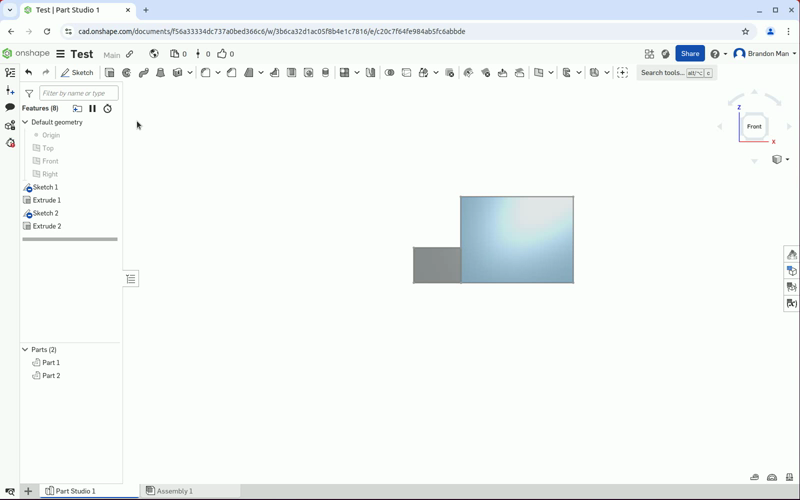
key(shift+7)
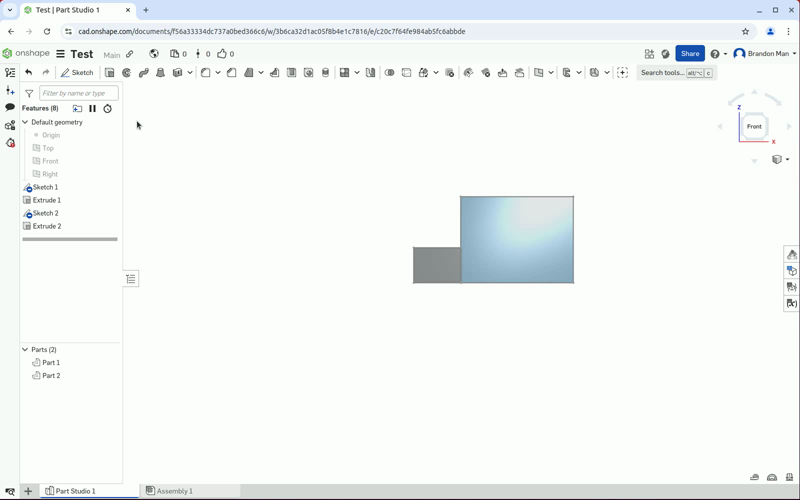
key(left, 2)
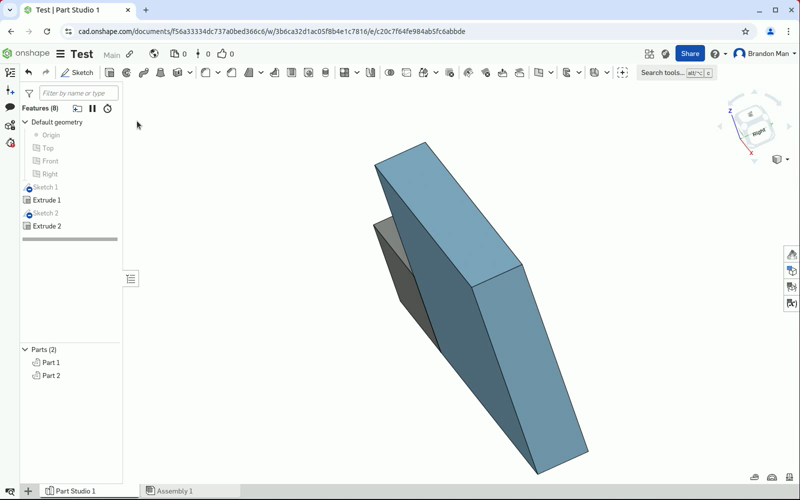
key(down, 2)
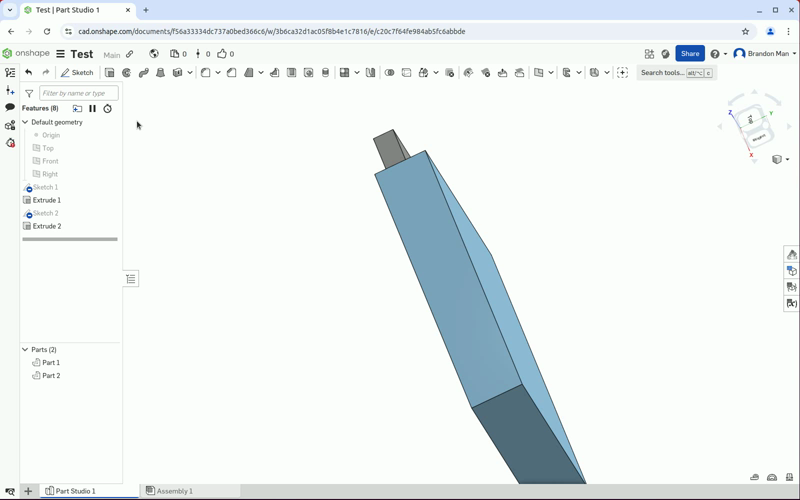
key(up, 2)
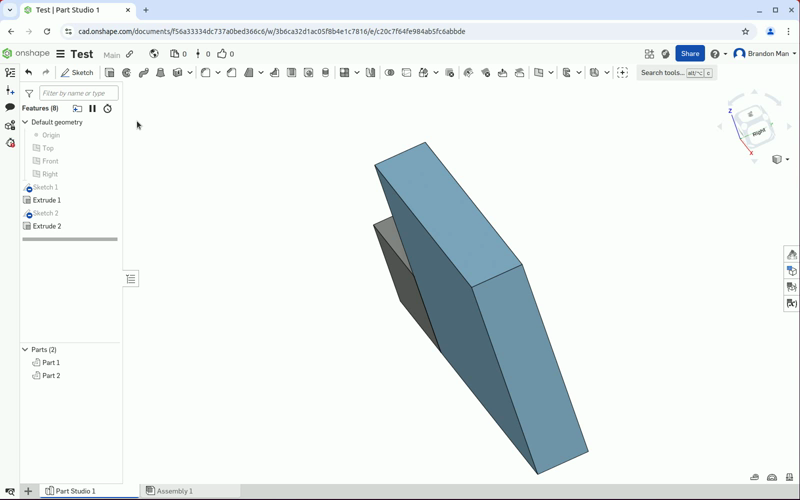
key(right, 2)
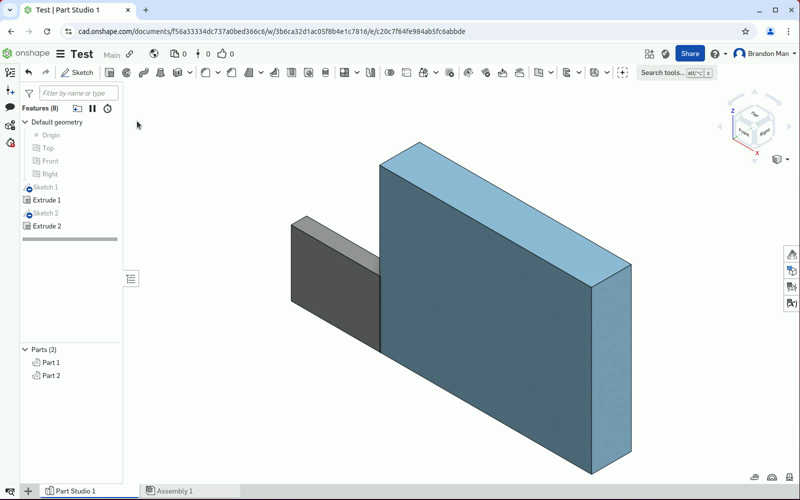
mouse_move(73, 189)
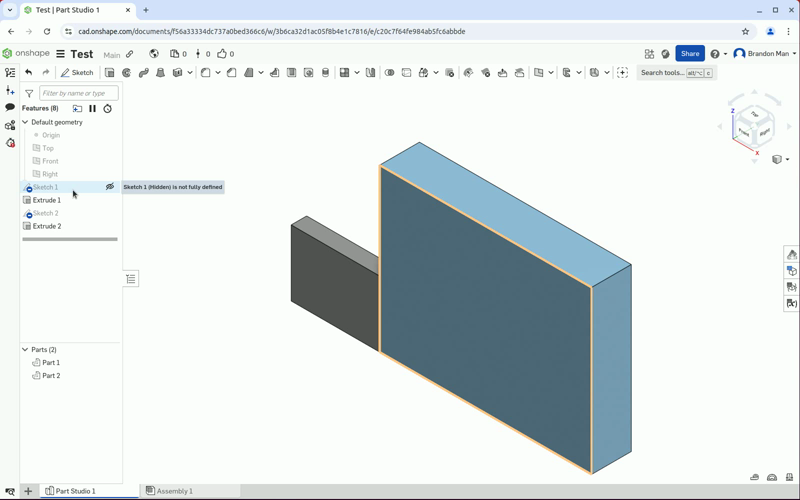
click(73, 189)